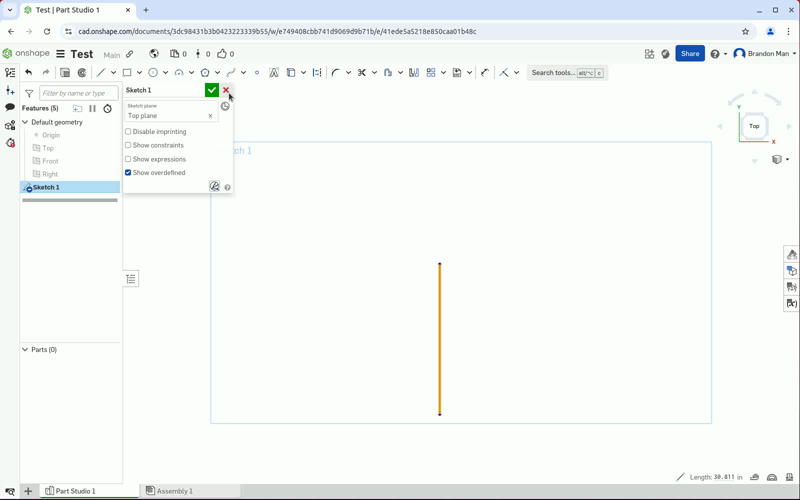
key(shift+h)
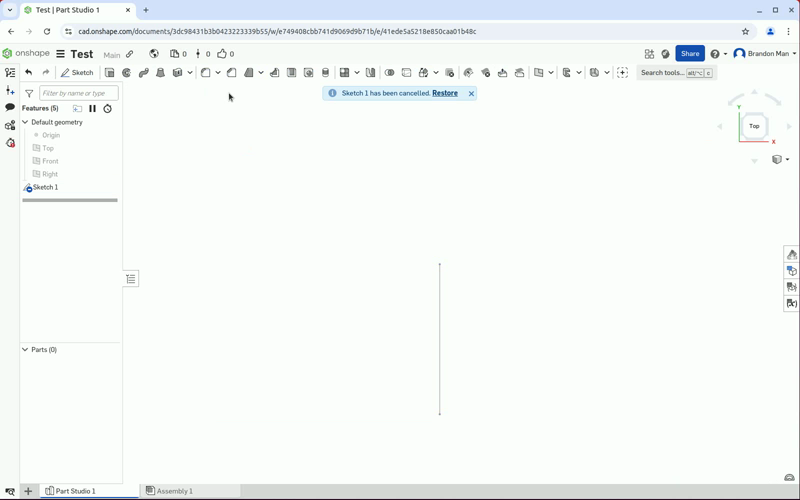
key(shift+s)
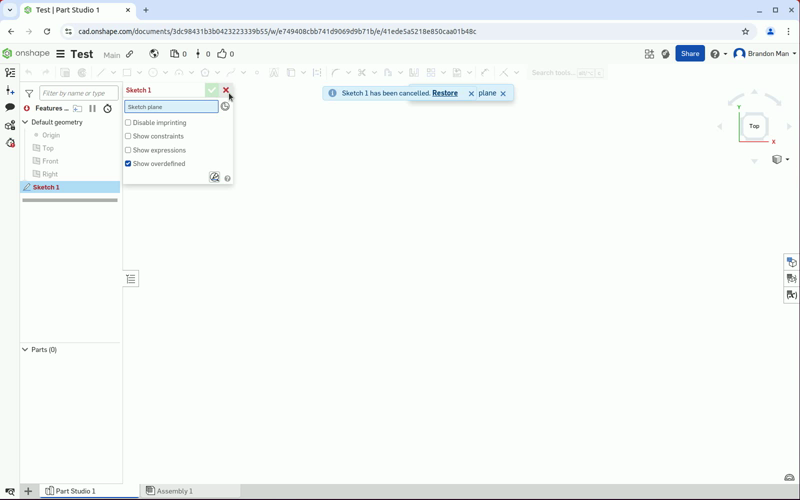
mouse_move(73, 150)
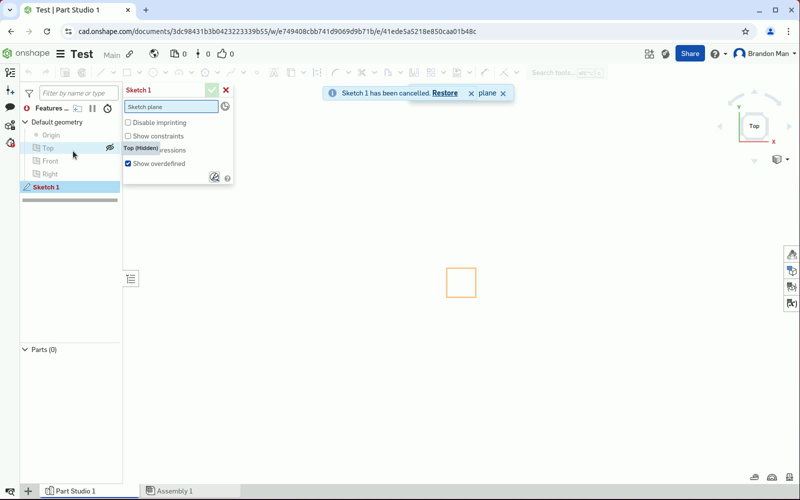
click(73, 150)
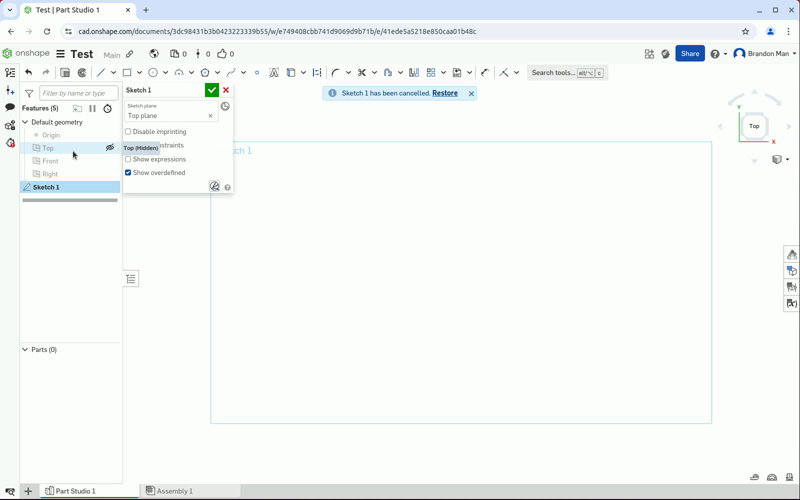
mouse_move(73, 352)
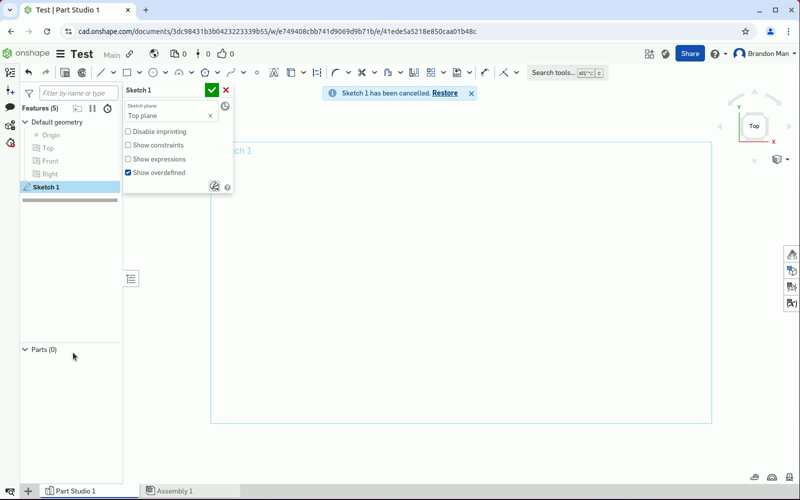
key(y)
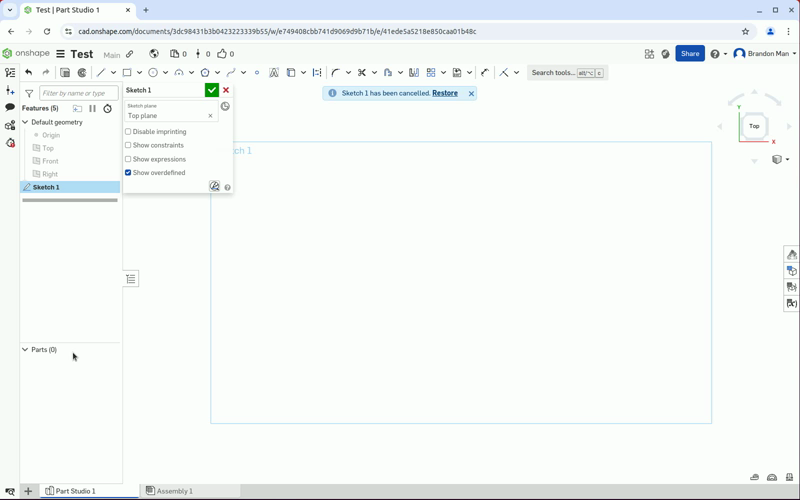
key(l)
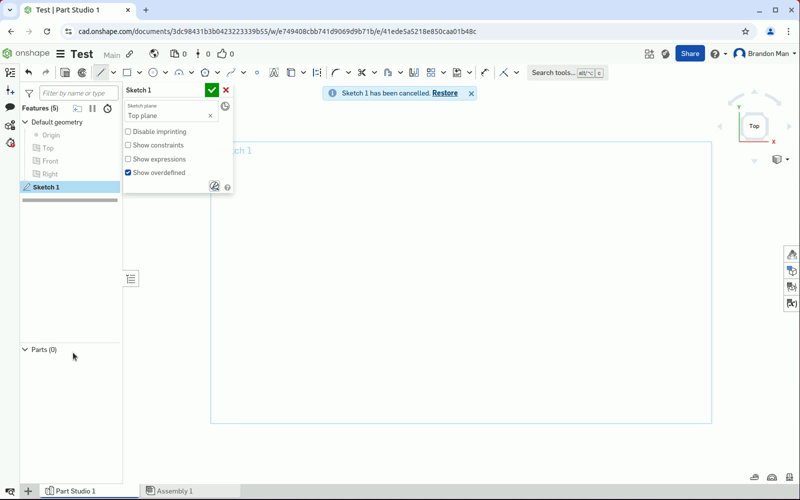
key_down(shift)
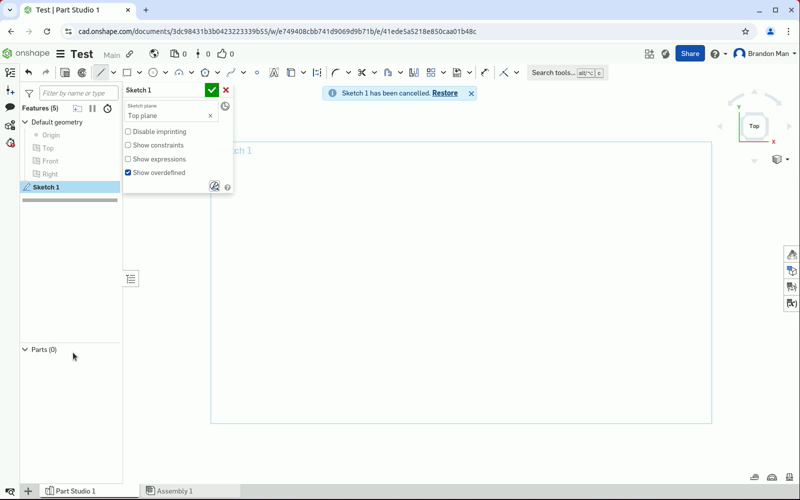
mouse_move(348, 325)
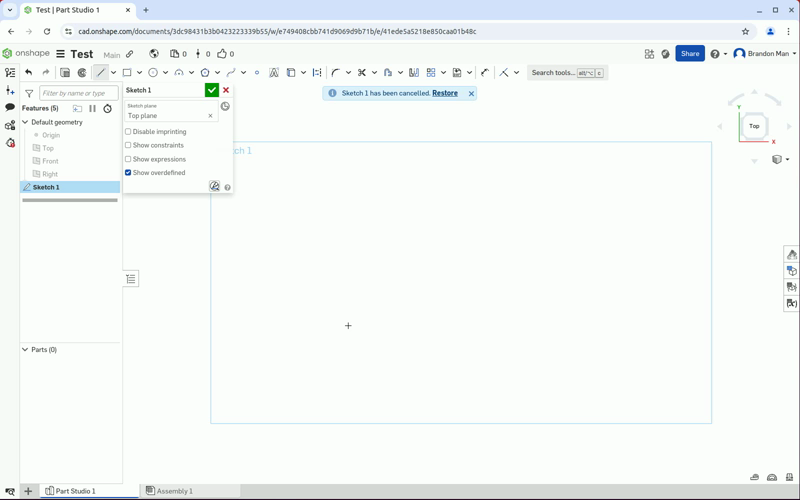
click(348, 325)
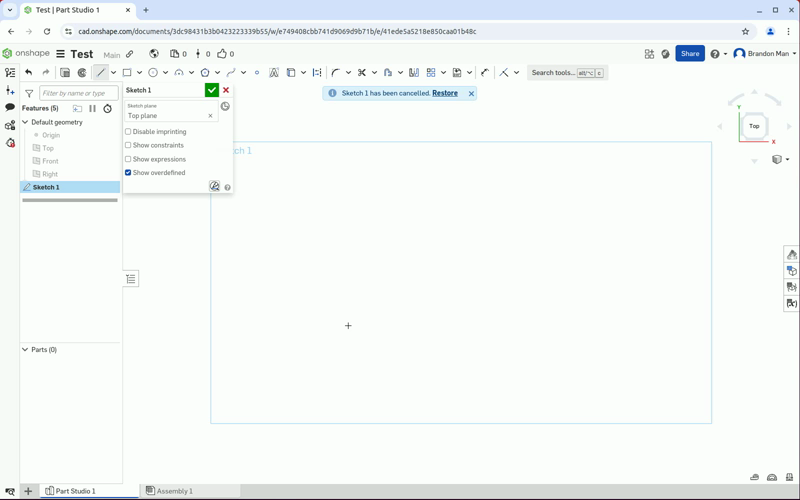
key_up(shift)
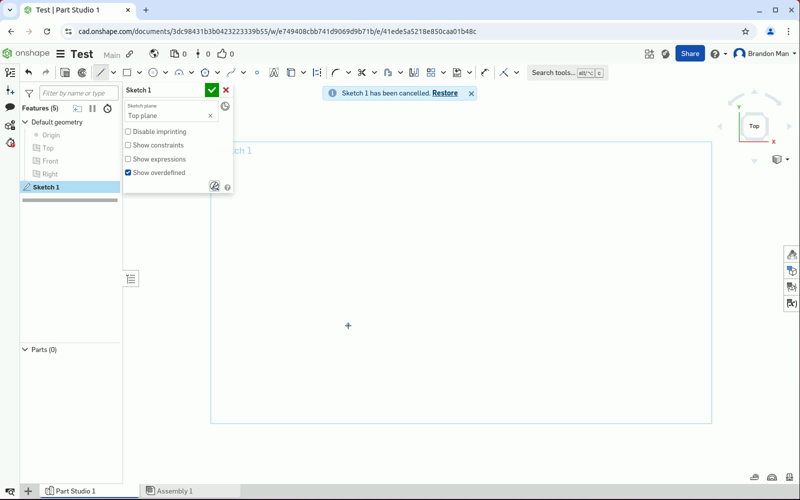
key_down(shift)
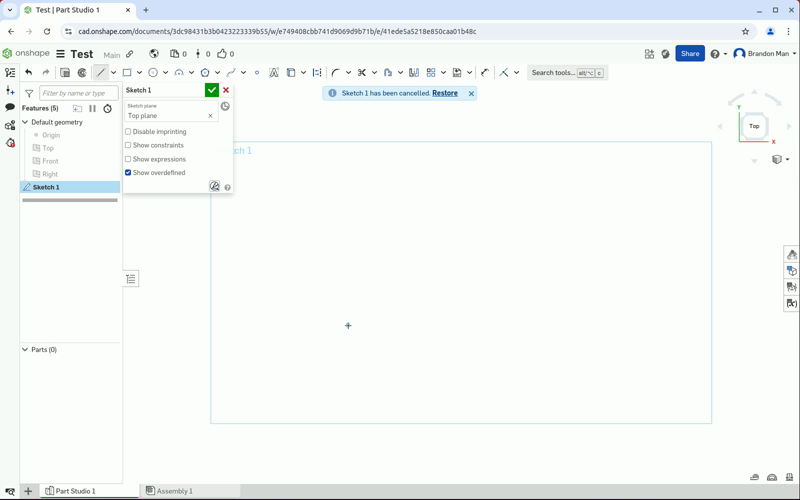
mouse_move(378, 325)
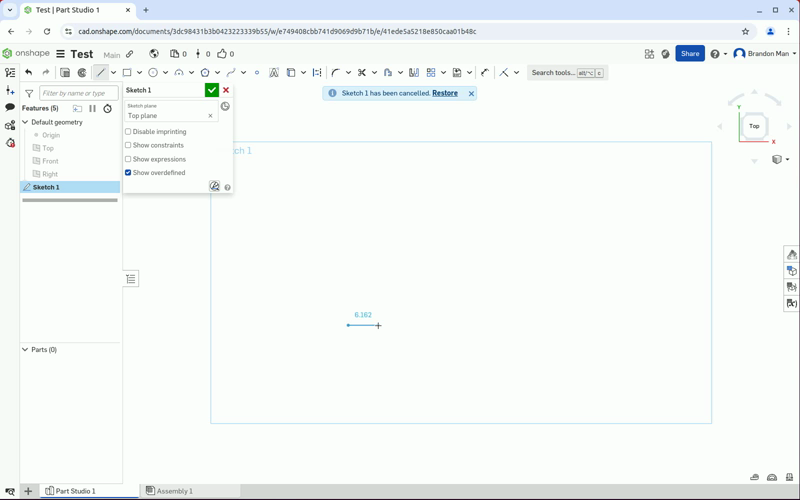
mouse_move(353, 325)
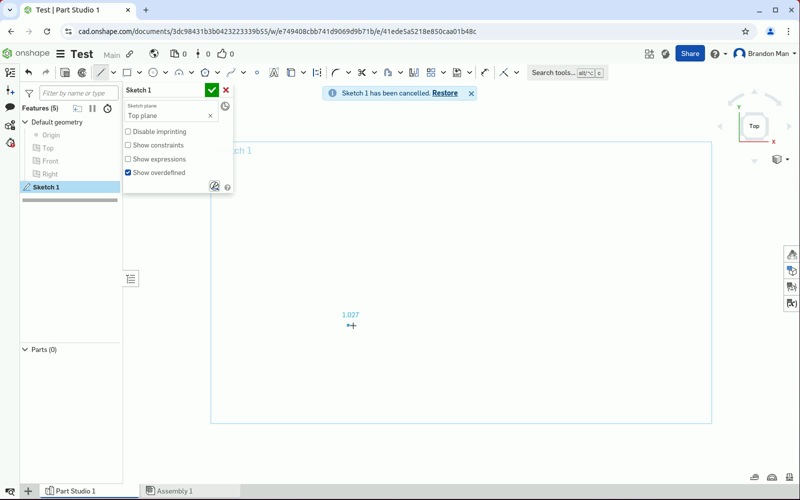
scroll(6)
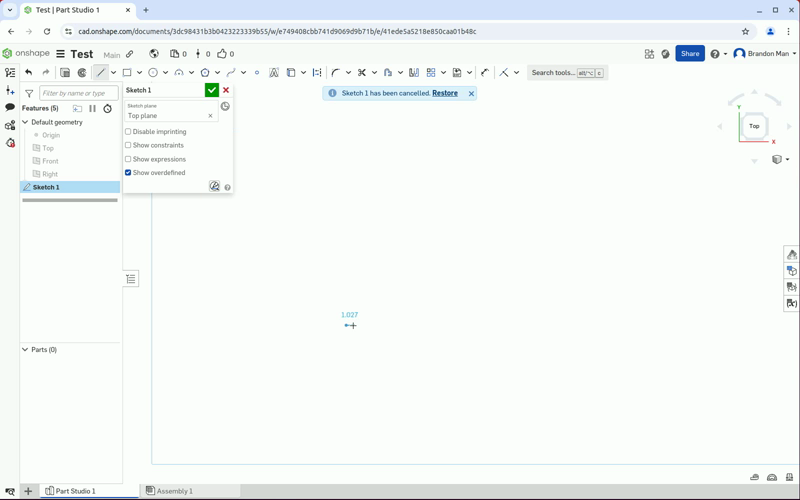
scroll(6)
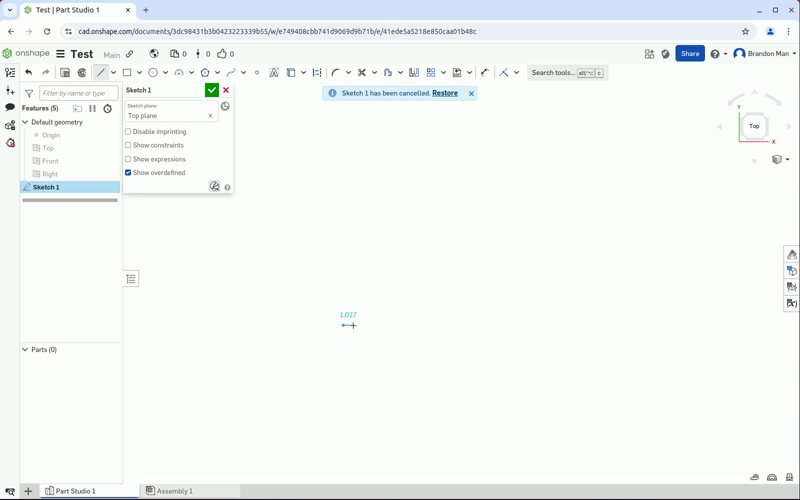
scroll(6)
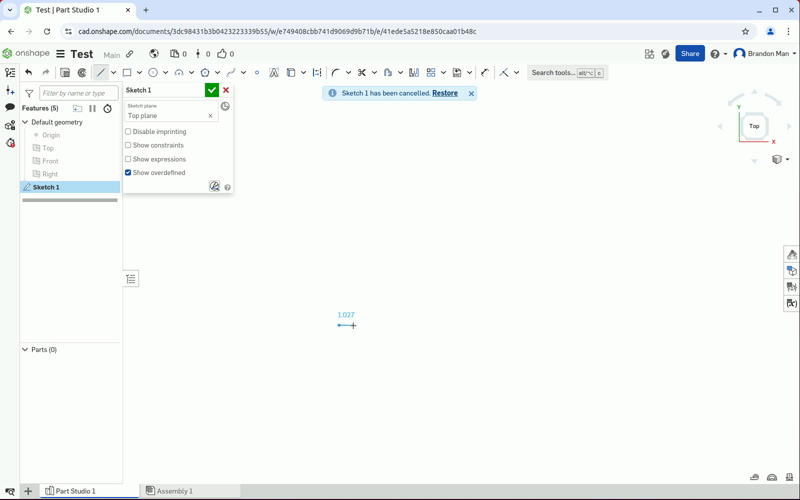
scroll(6)
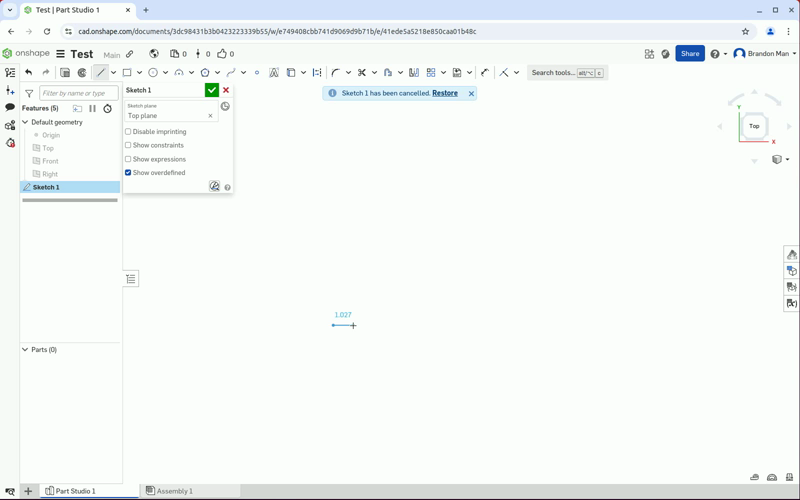
scroll(6)
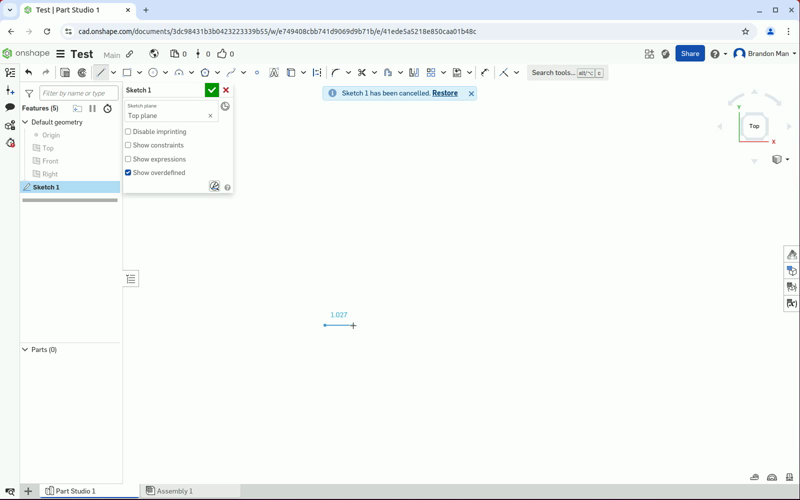
scroll(6)
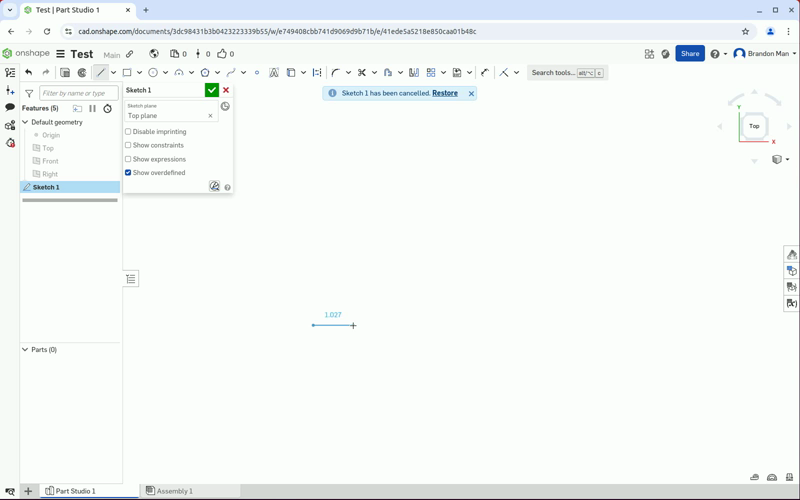
scroll(6)
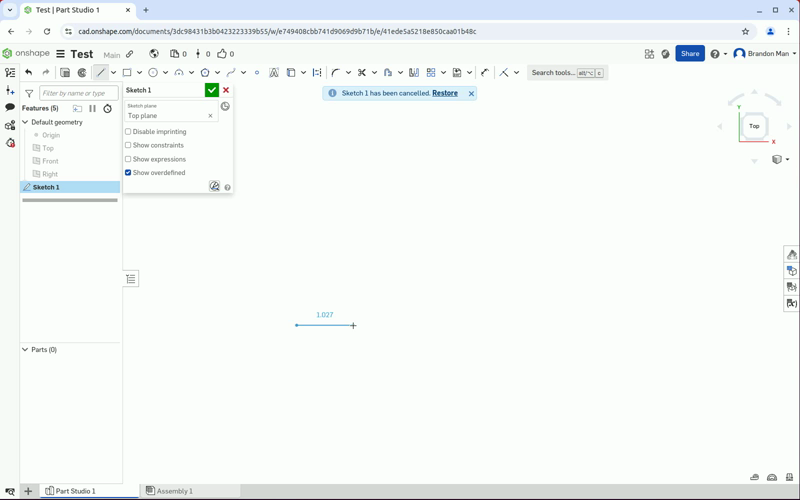
click(353, 325)
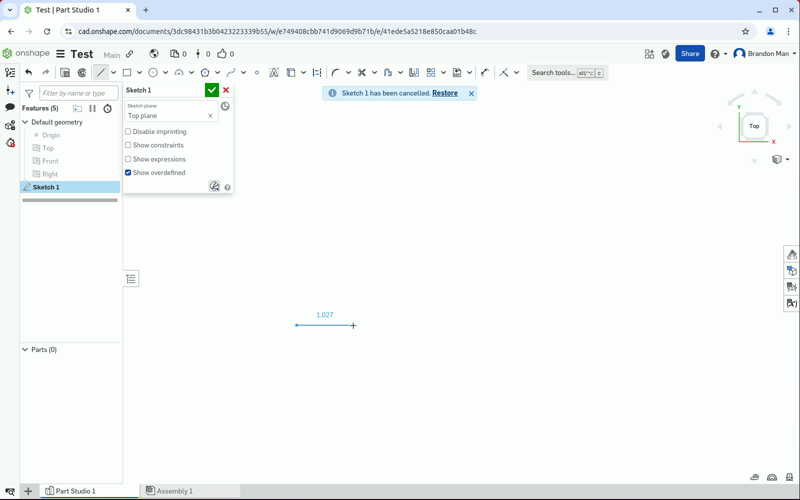
scroll(-6)
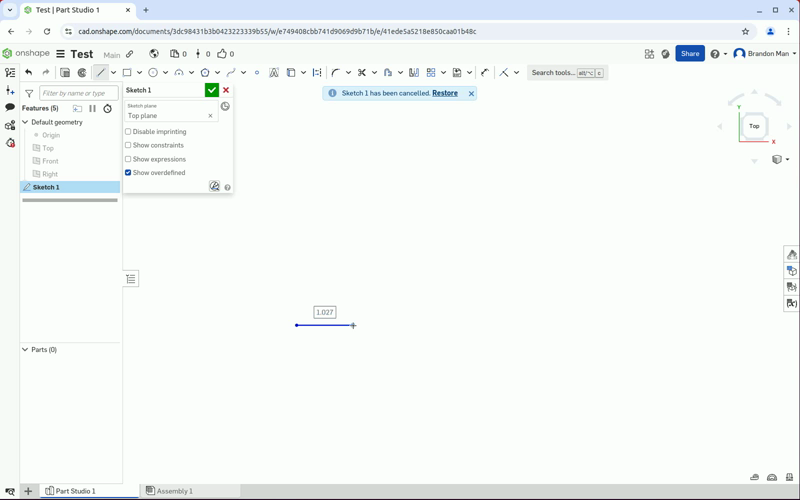
scroll(-6)
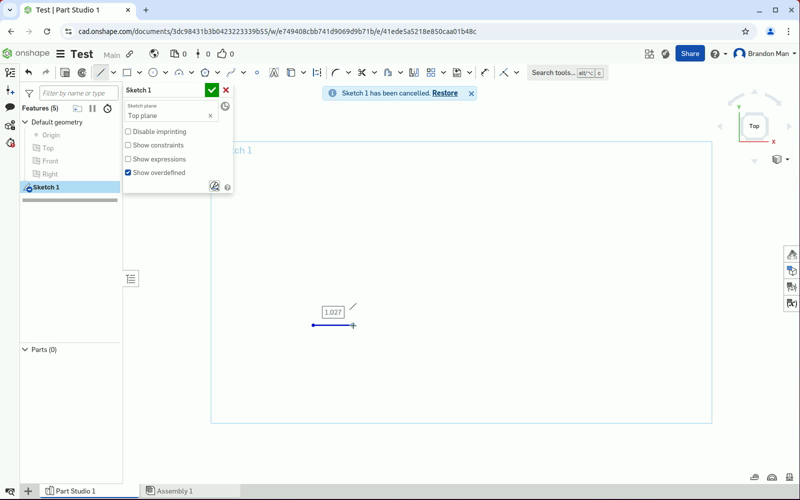
scroll(-6)
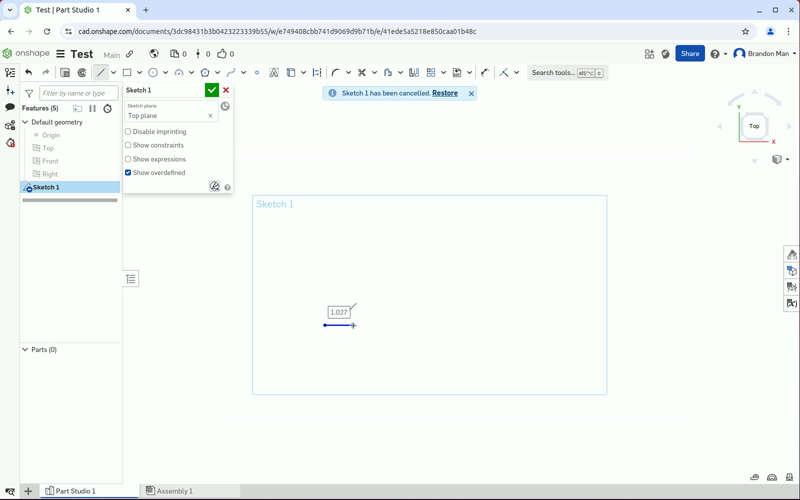
scroll(-6)
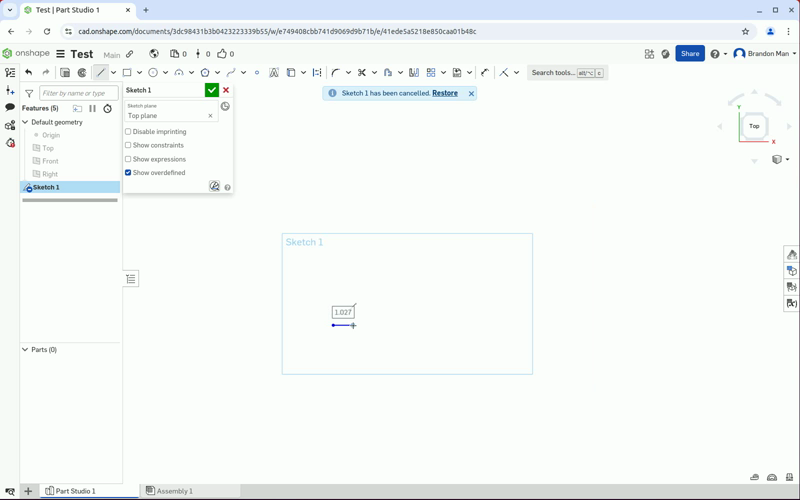
scroll(-6)
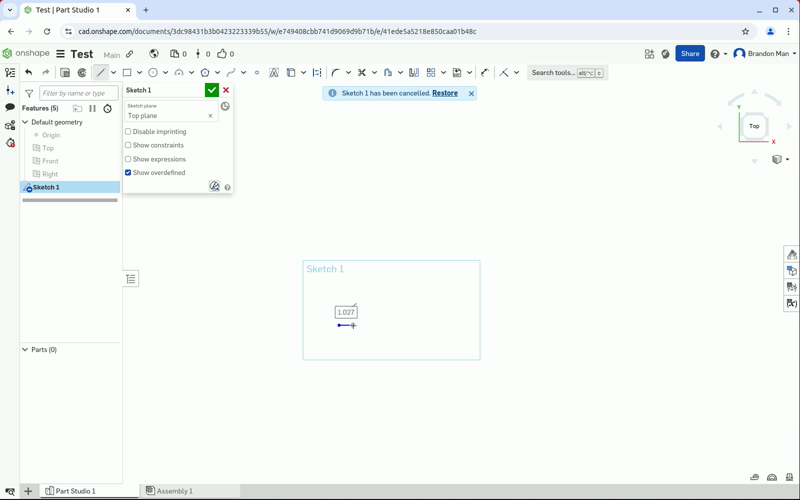
scroll(-6)
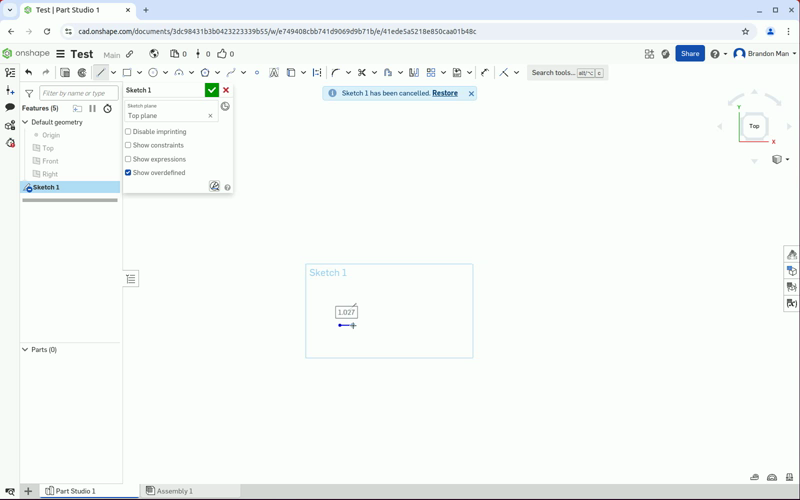
scroll(-6)
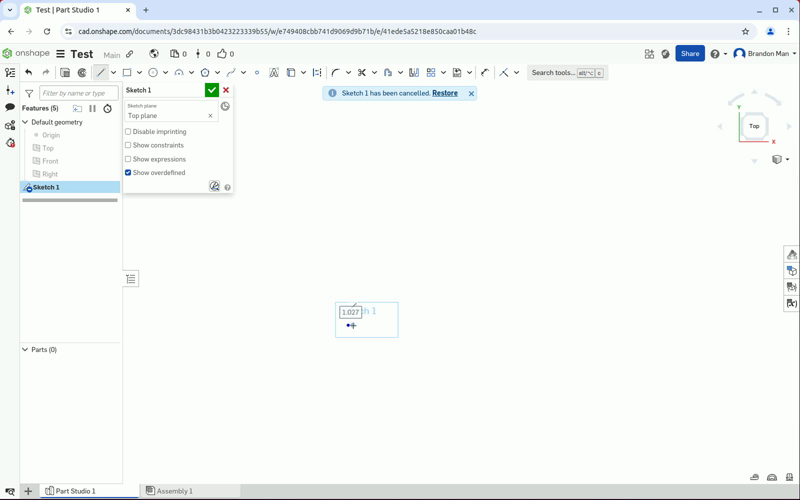
key_up(shift)
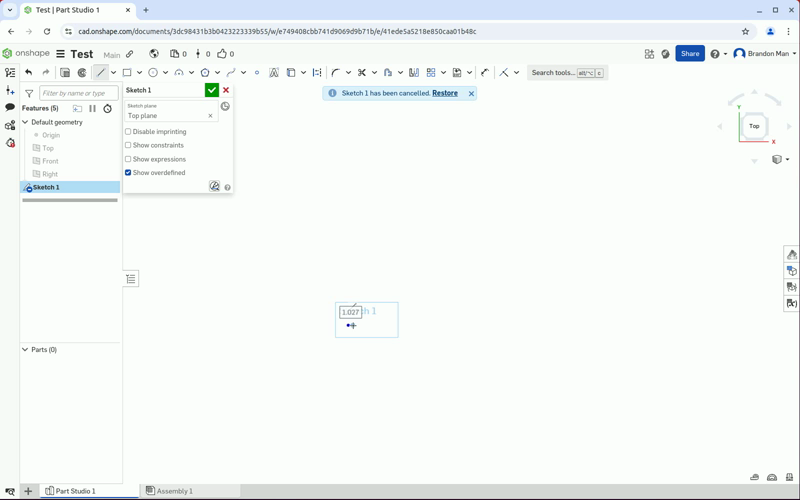
key_down(shift)
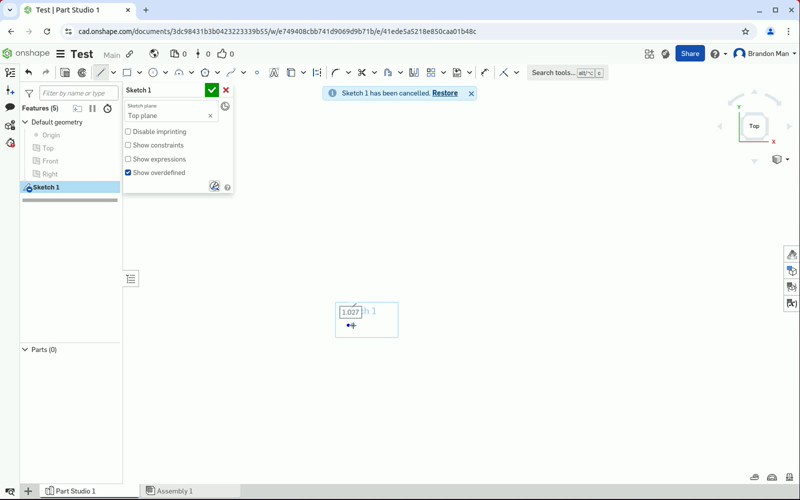
mouse_move(383, 325)
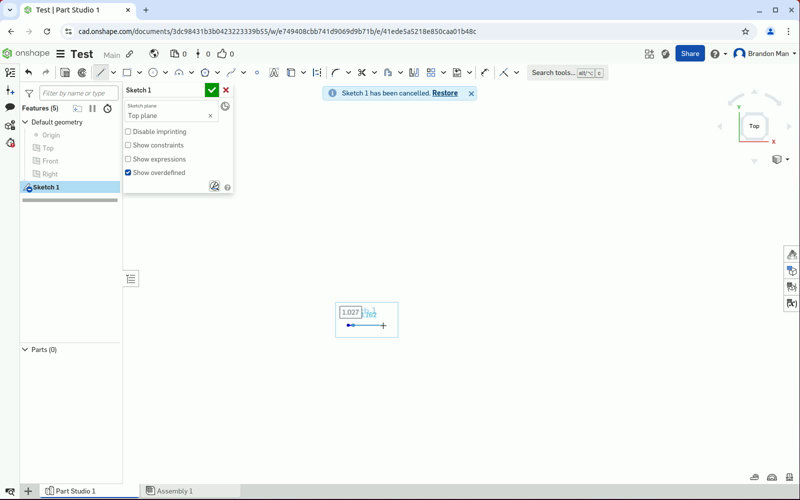
mouse_move(353, 336)
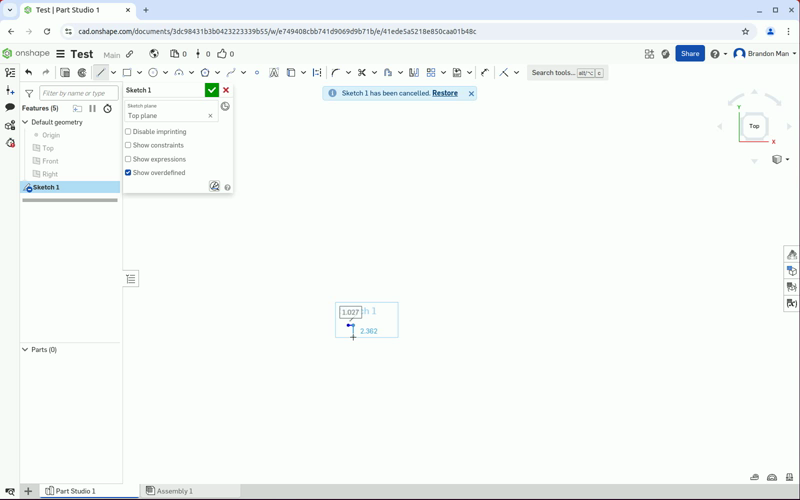
click(353, 336)
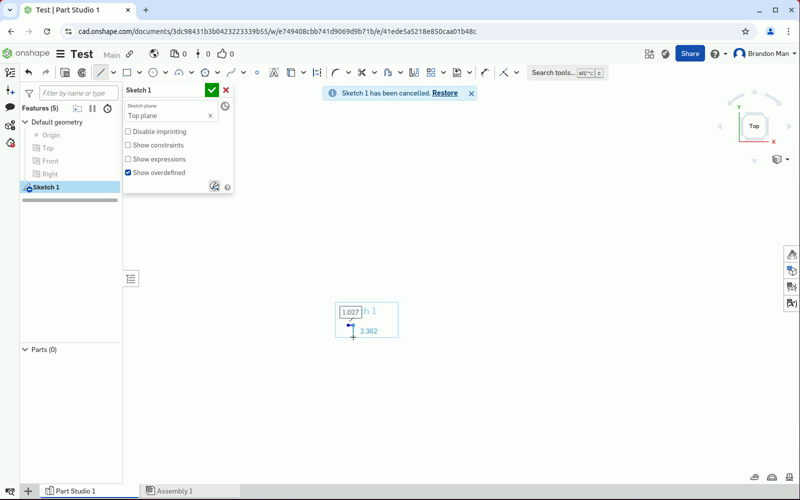
key_up(shift)
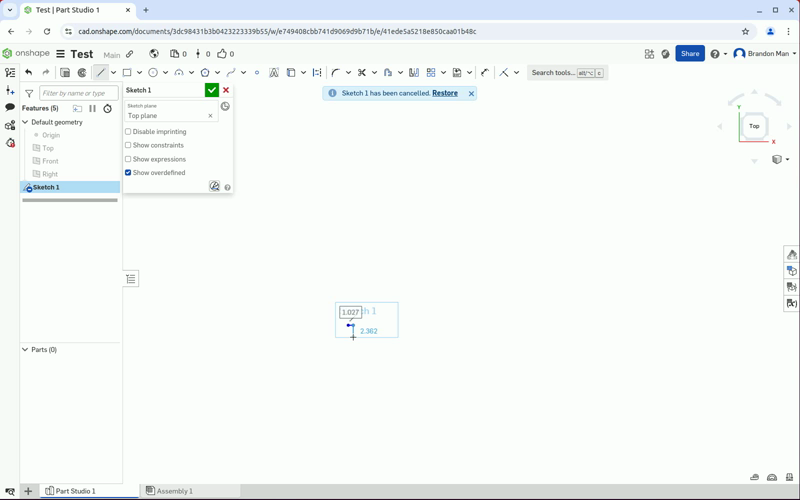
key_down(shift)
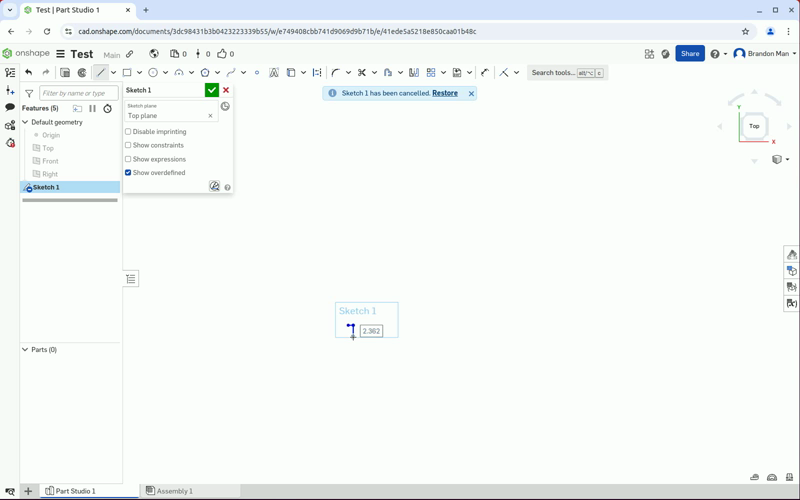
mouse_move(567, 336)
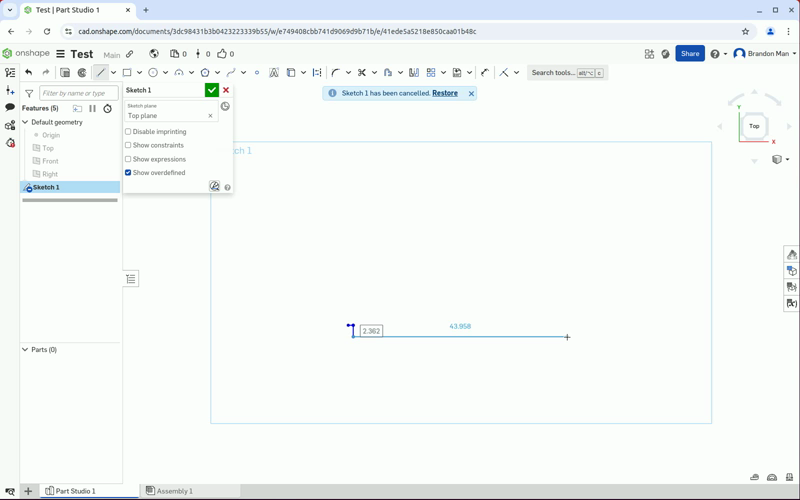
click(567, 336)
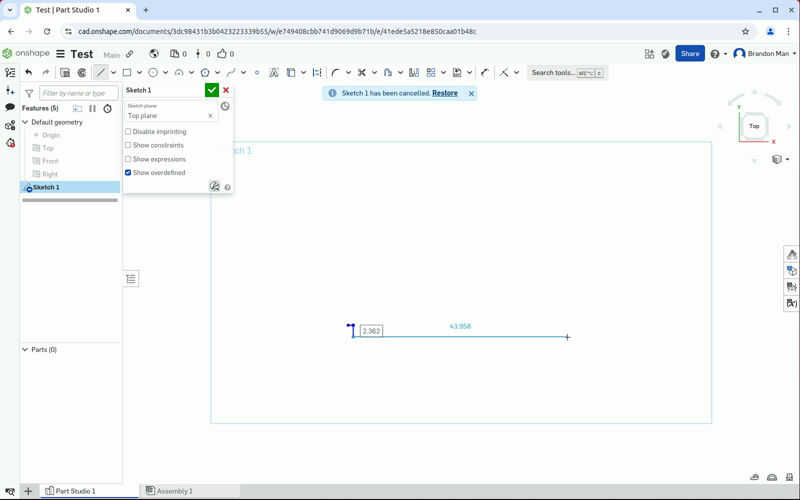
key_up(shift)
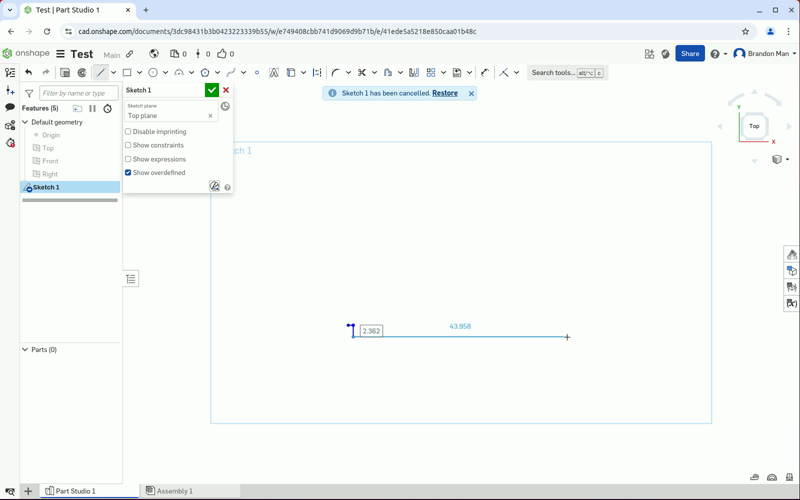
key_down(shift)
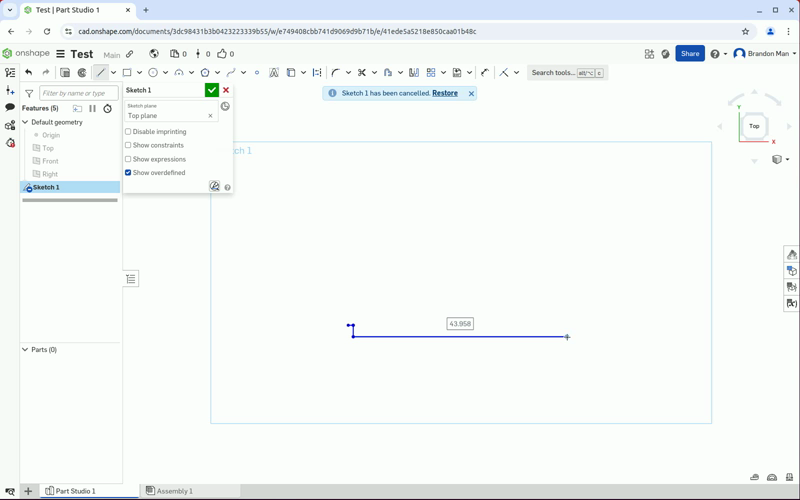
mouse_move(589, 336)
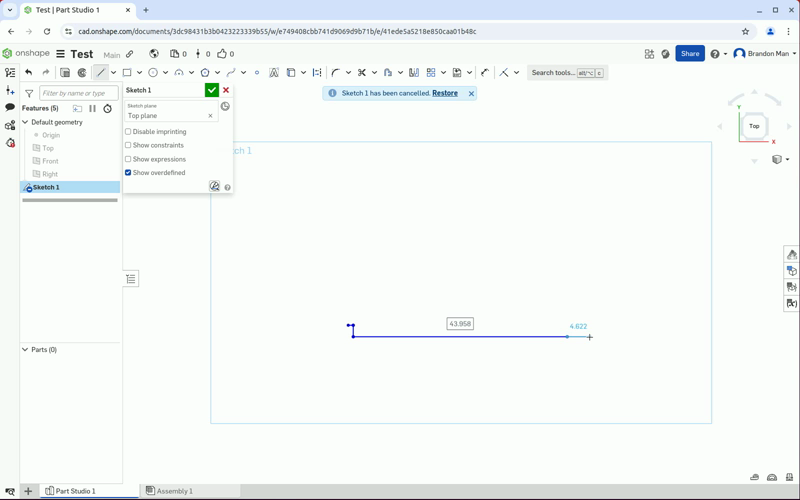
mouse_move(567, 325)
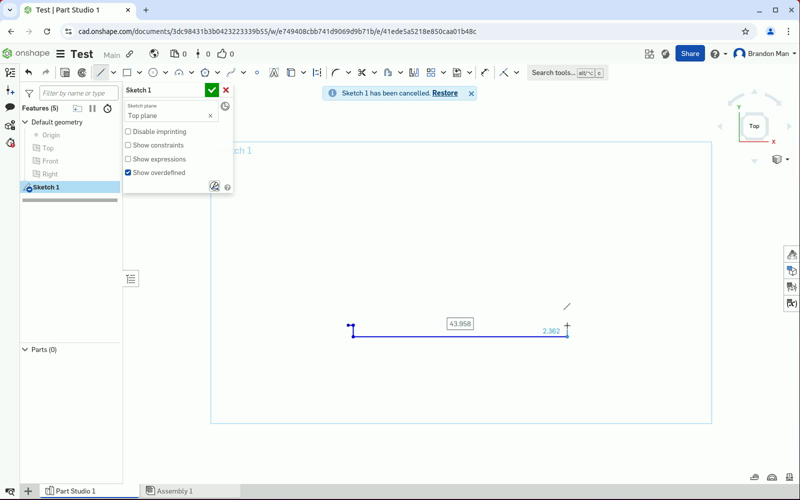
click(567, 325)
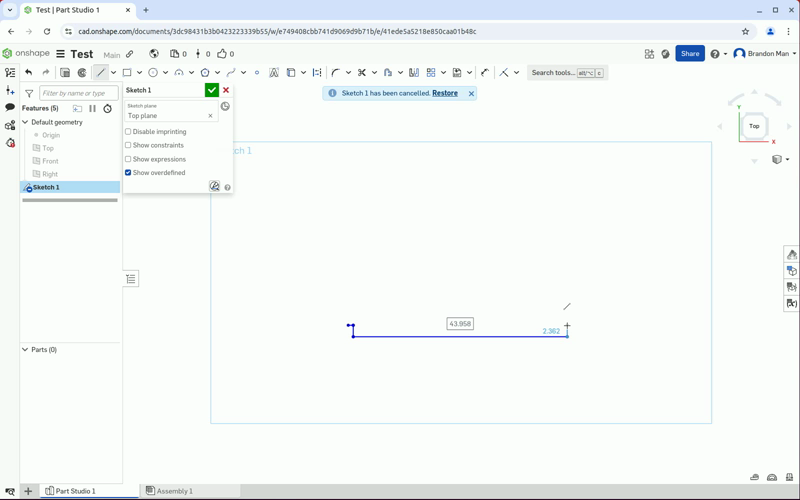
key_up(shift)
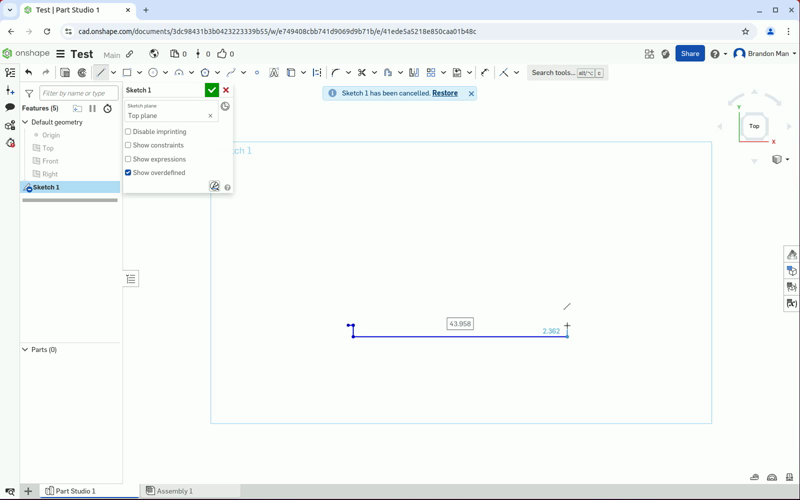
key_down(shift)
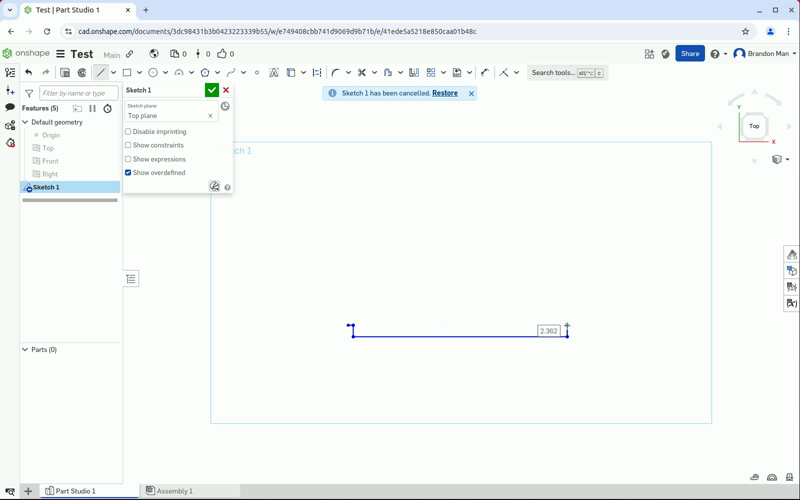
mouse_move(589, 325)
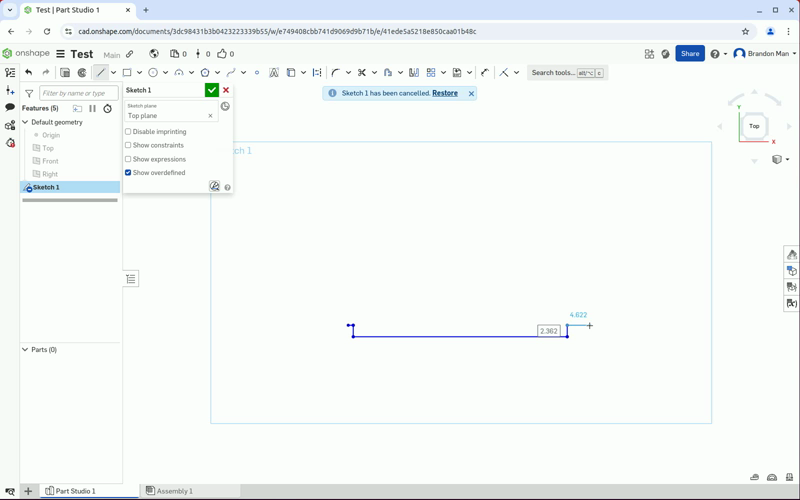
mouse_move(572, 325)
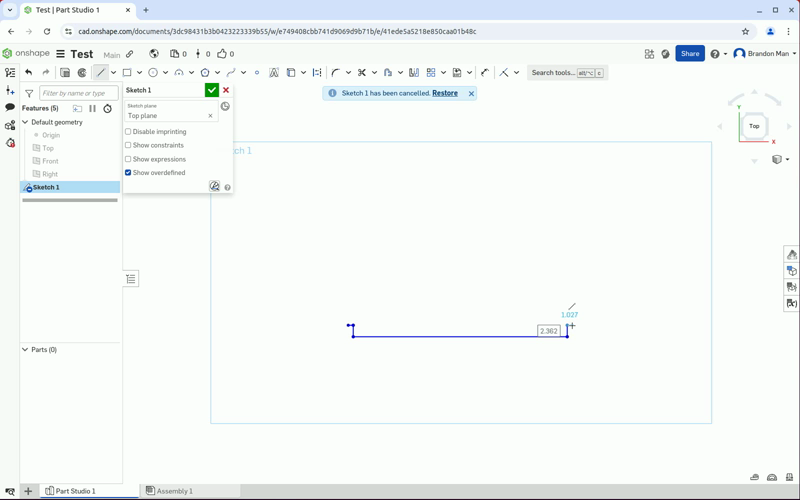
scroll(6)
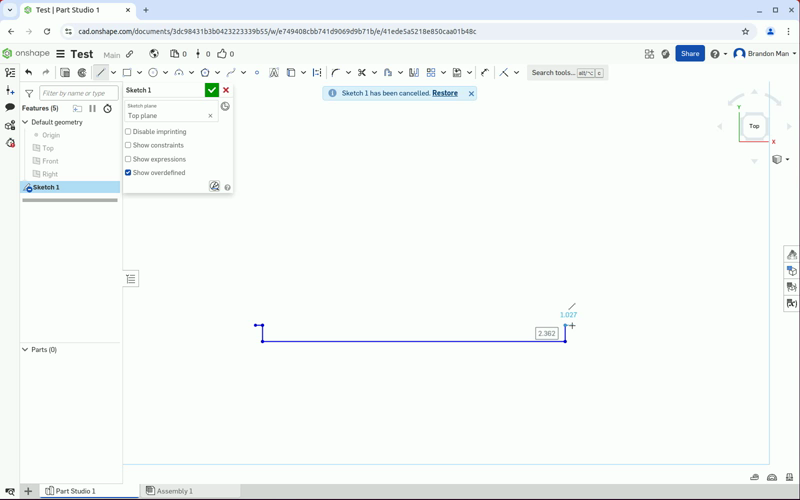
scroll(6)
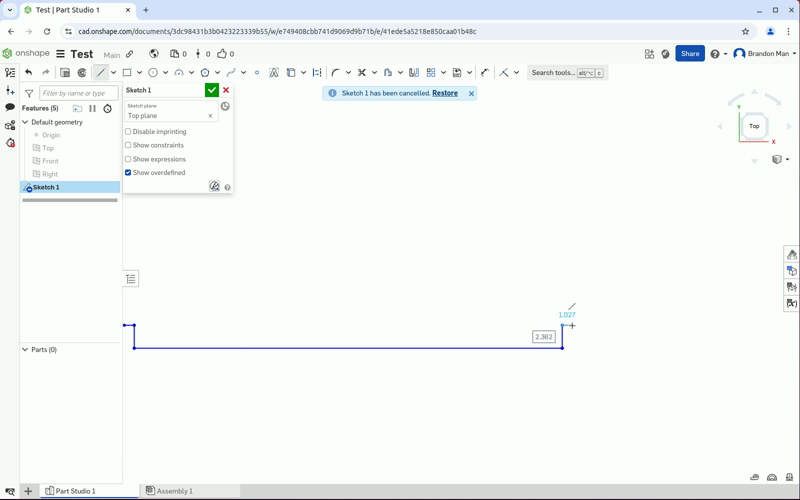
scroll(6)
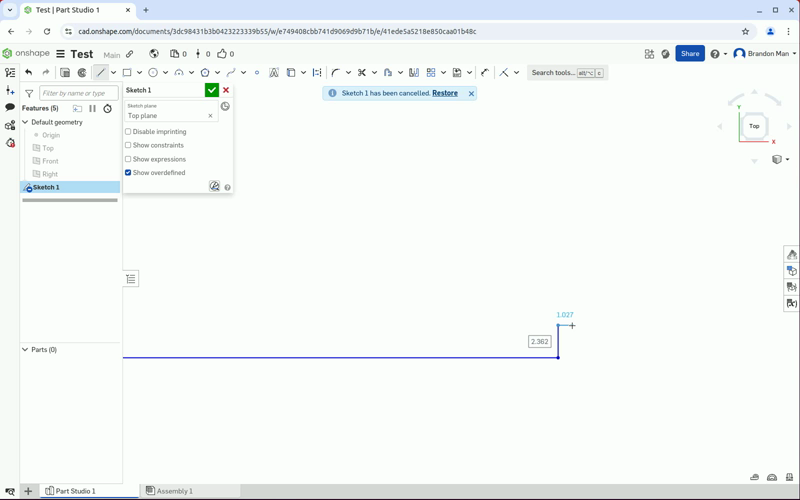
scroll(6)
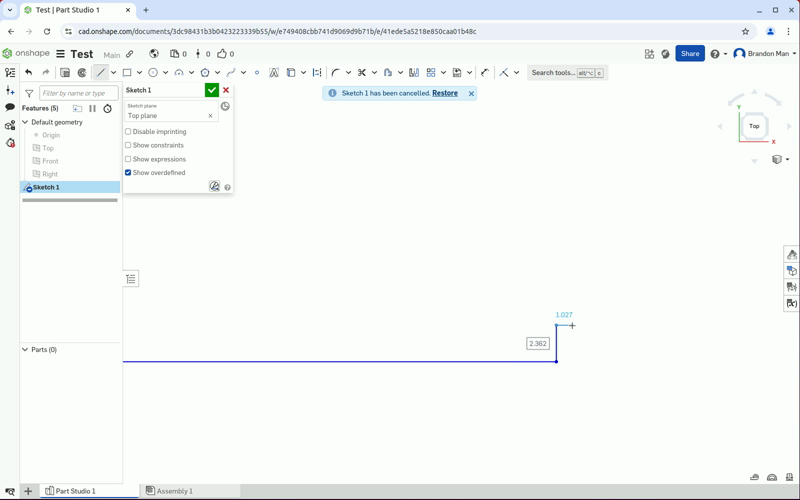
scroll(6)
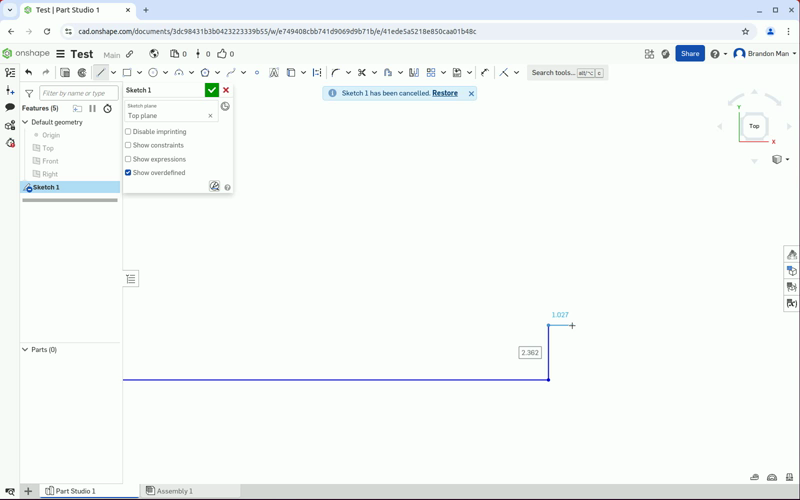
scroll(6)
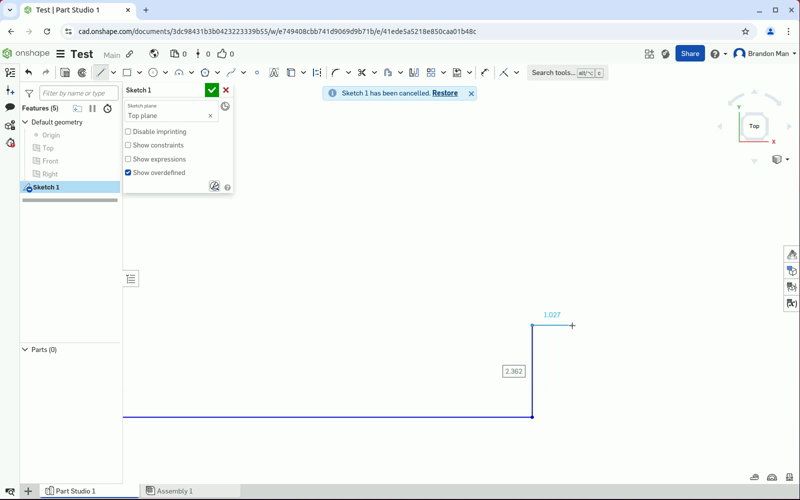
scroll(6)
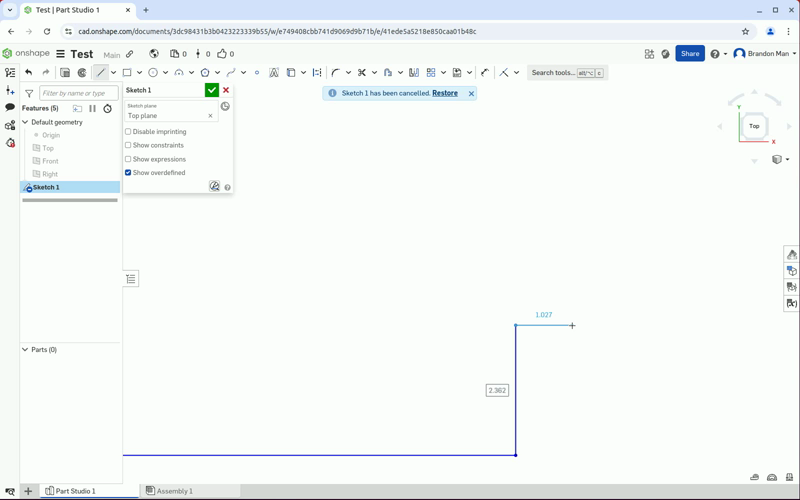
click(572, 325)
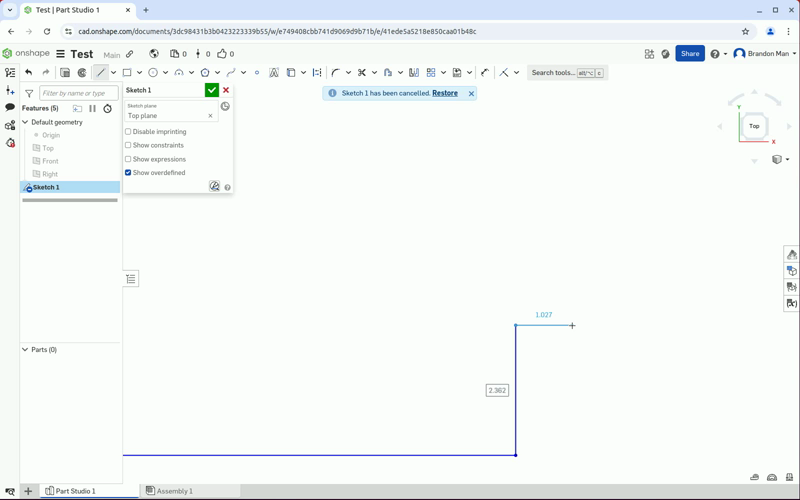
scroll(-6)
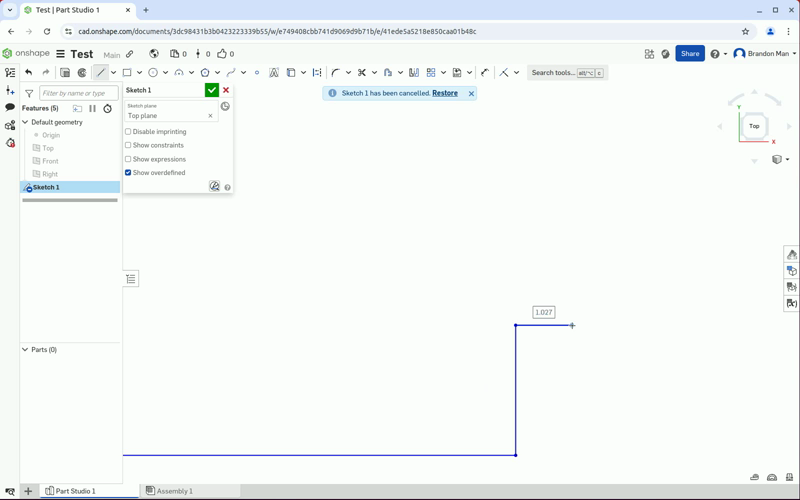
scroll(-6)
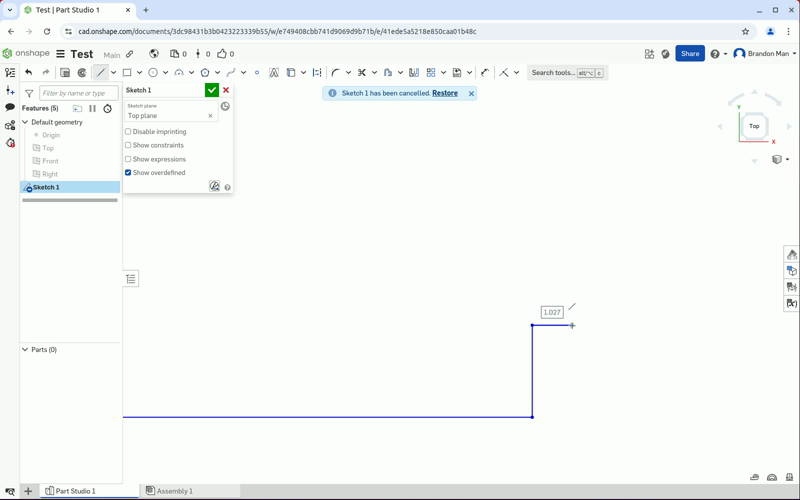
scroll(-6)
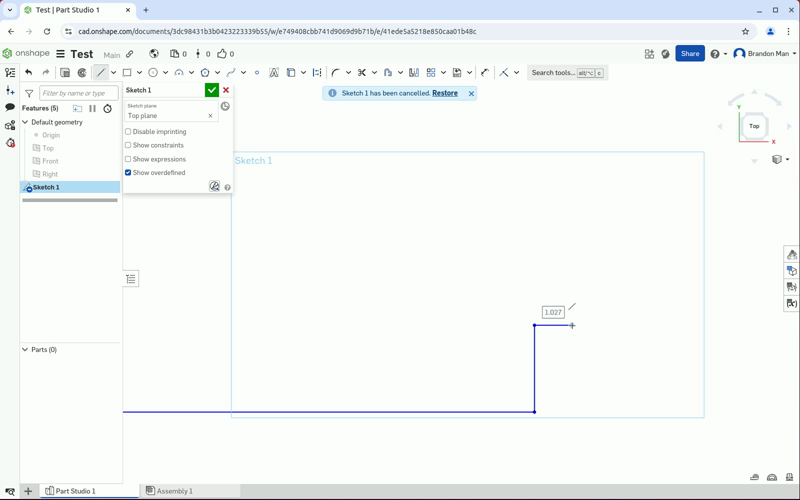
scroll(-6)
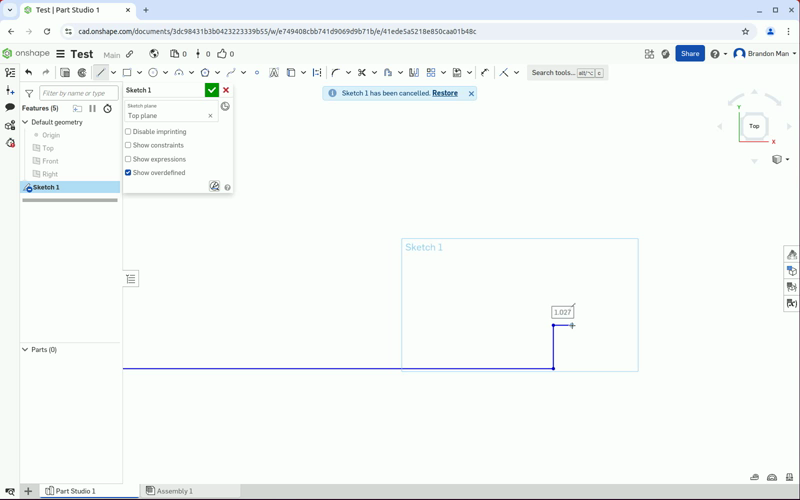
scroll(-6)
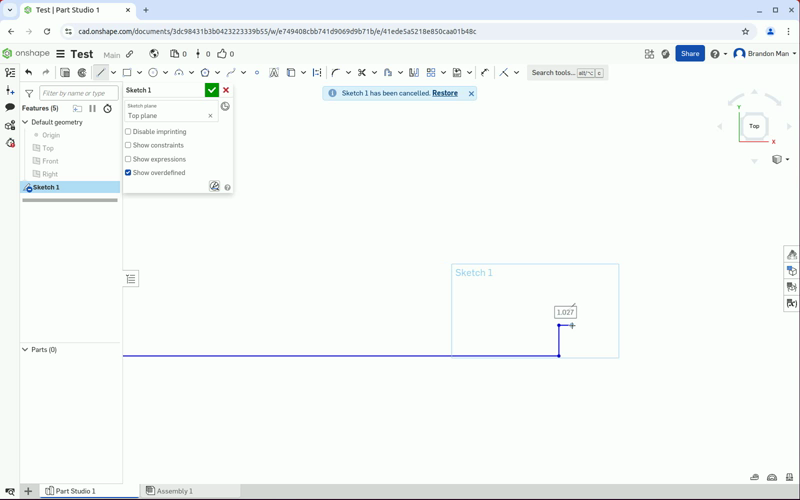
scroll(-6)
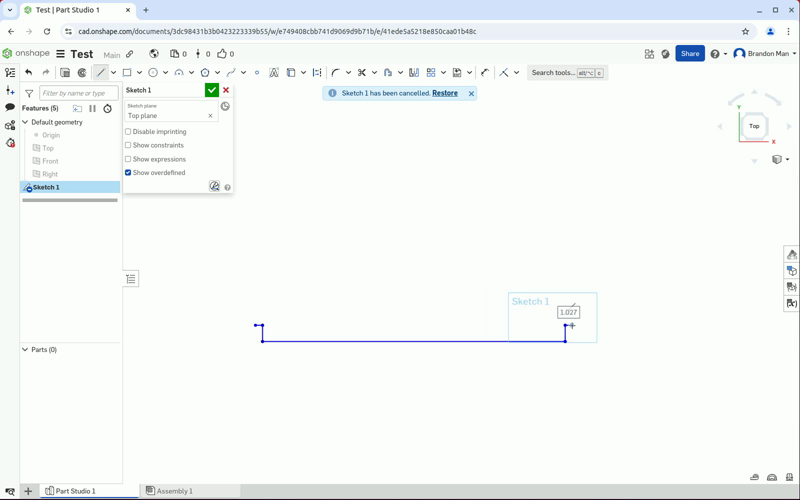
scroll(-6)
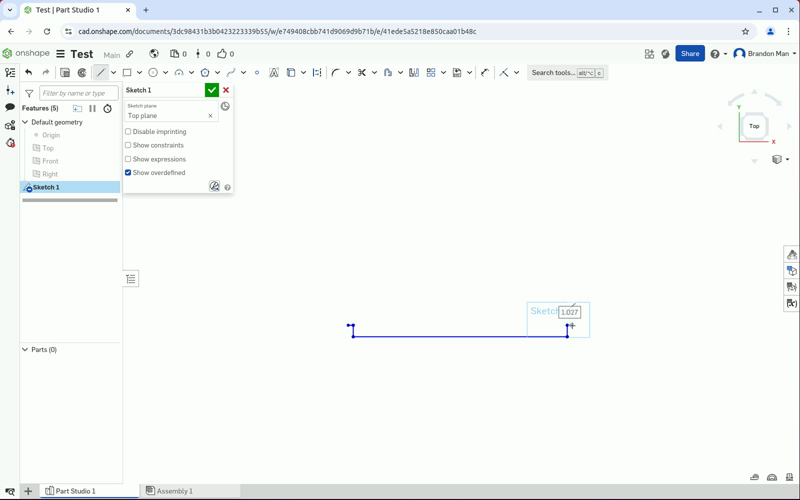
key_up(shift)
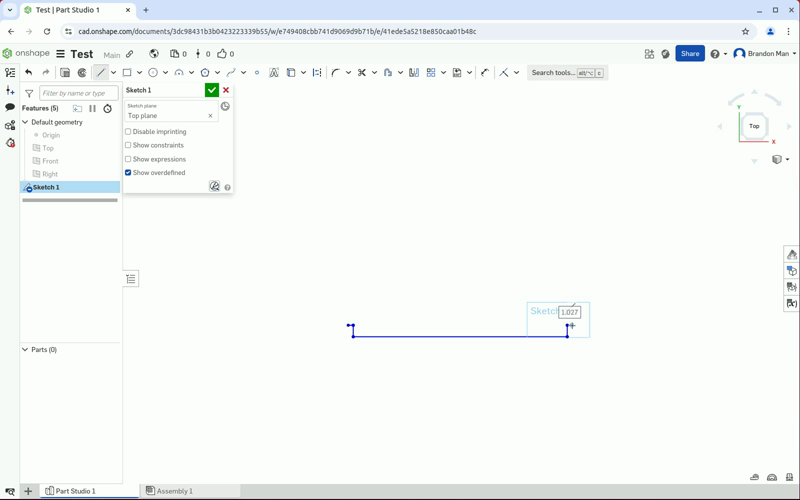
key_down(shift)
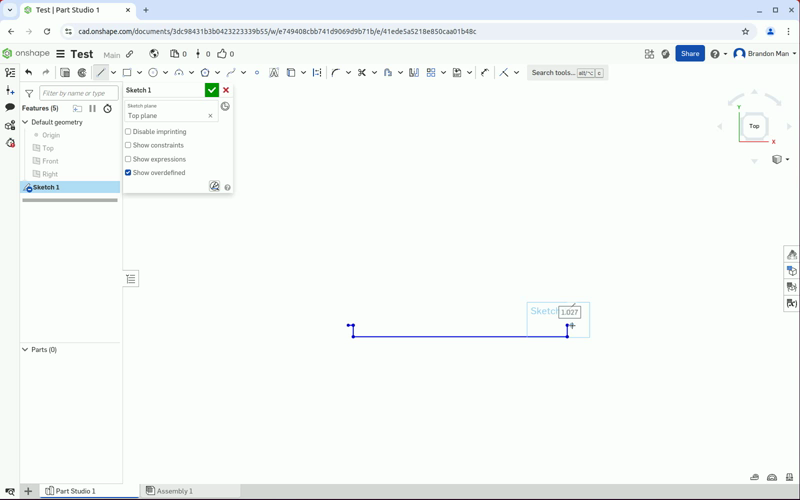
mouse_move(572, 230)
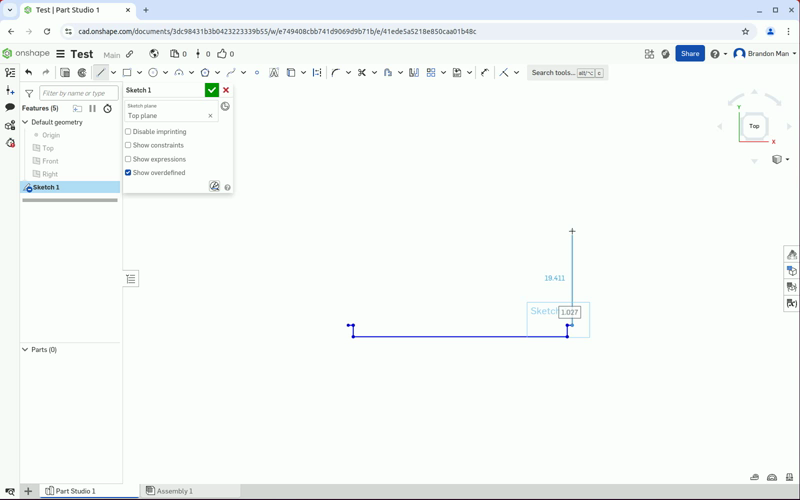
click(572, 230)
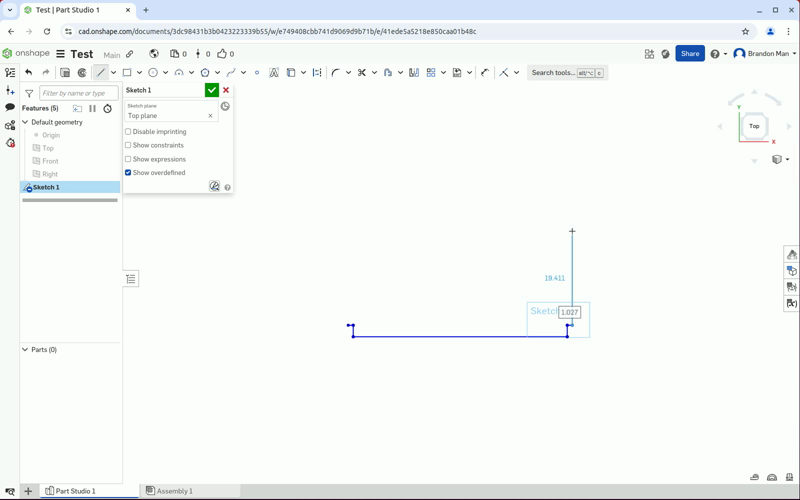
key_up(shift)
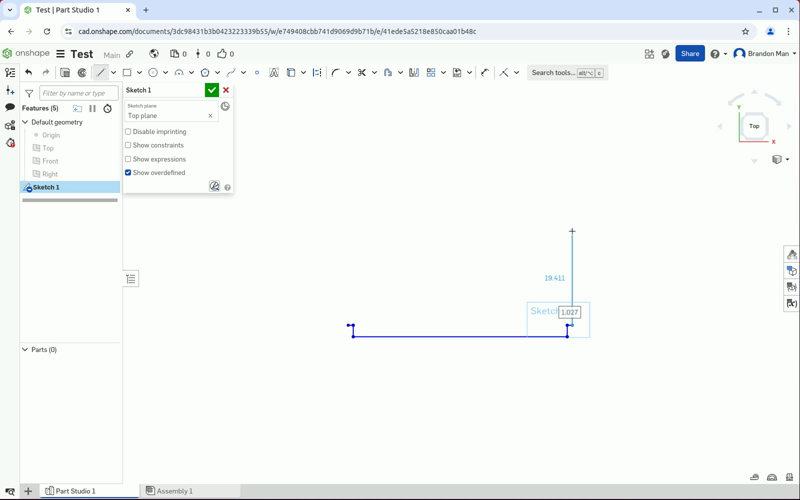
key_down(shift)
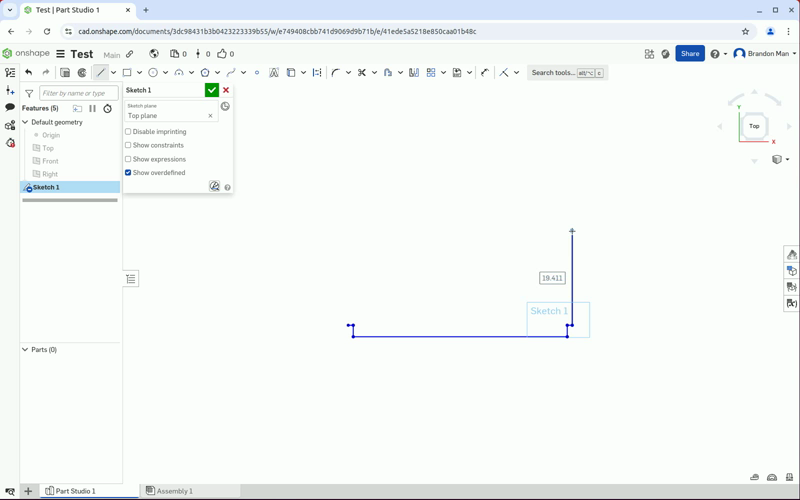
mouse_move(348, 230)
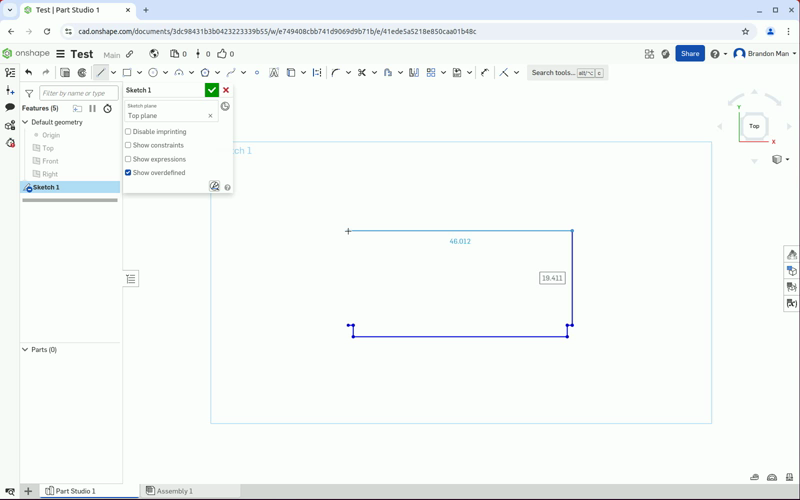
click(348, 230)
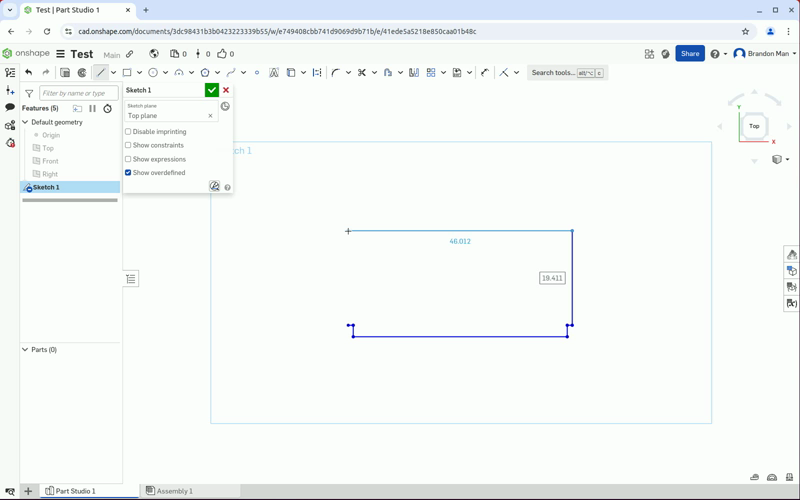
key_up(shift)
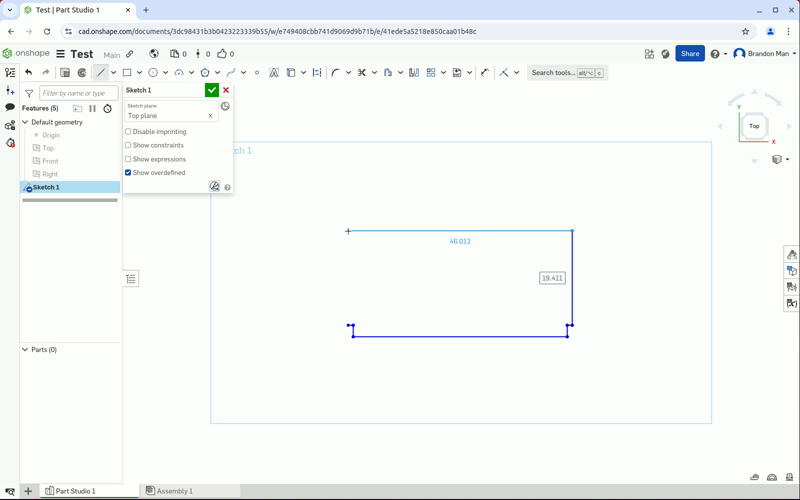
key_down(shift)
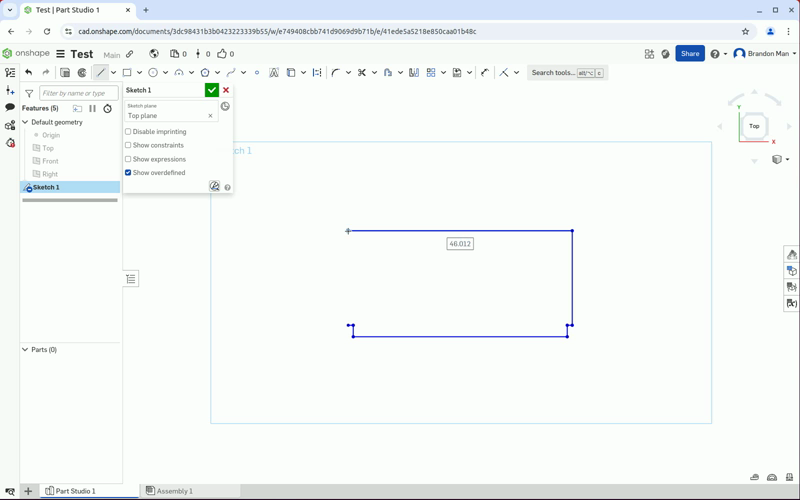
mouse_move(348, 325)
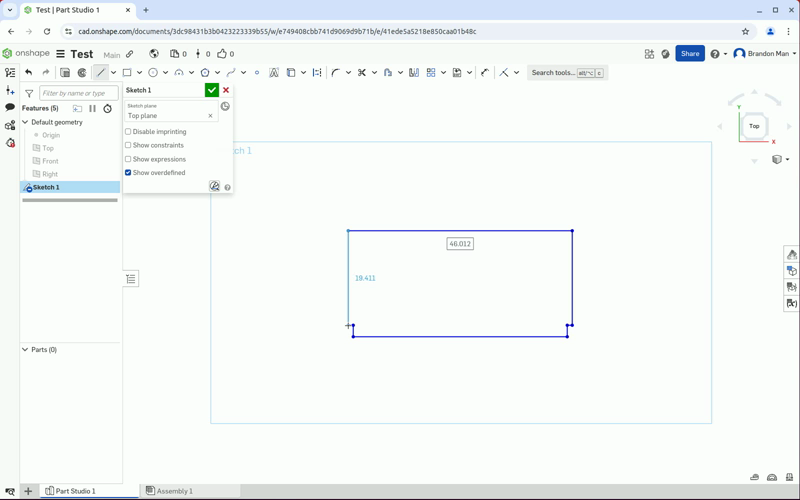
key_up(shift)
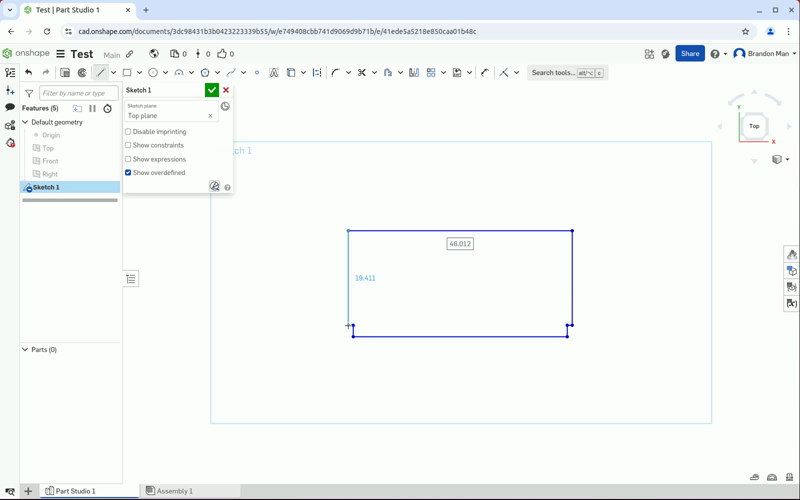
click(348, 325)
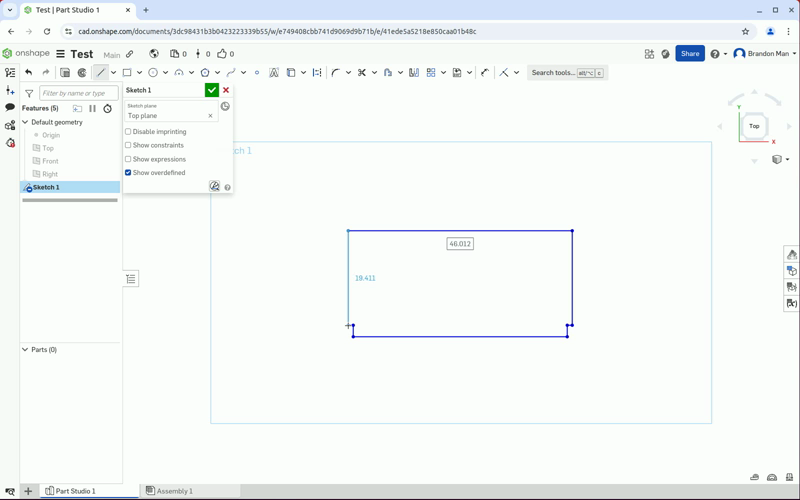
key(esc)
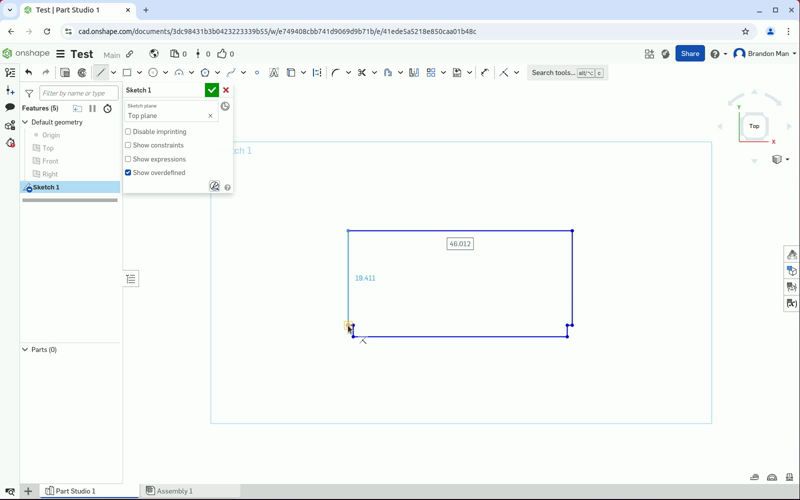
key(l)
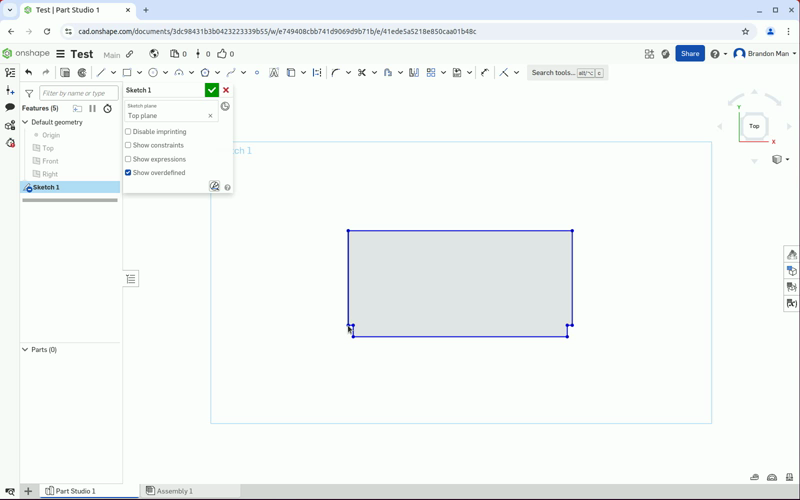
key_down(shift)
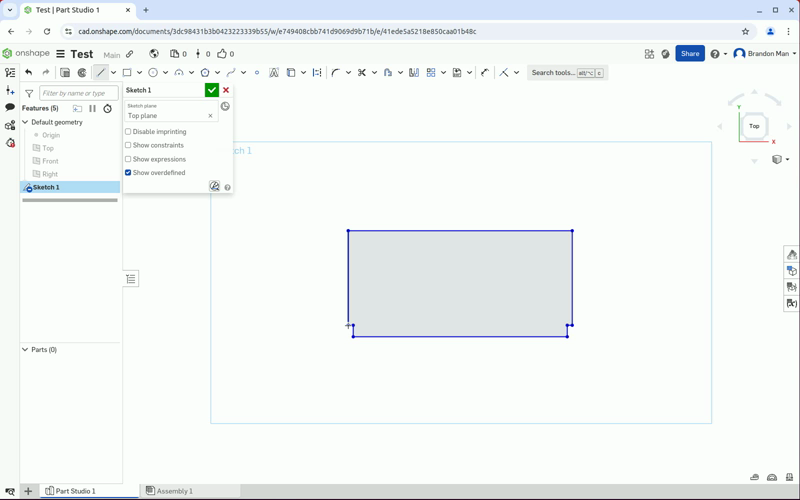
mouse_move(367, 334)
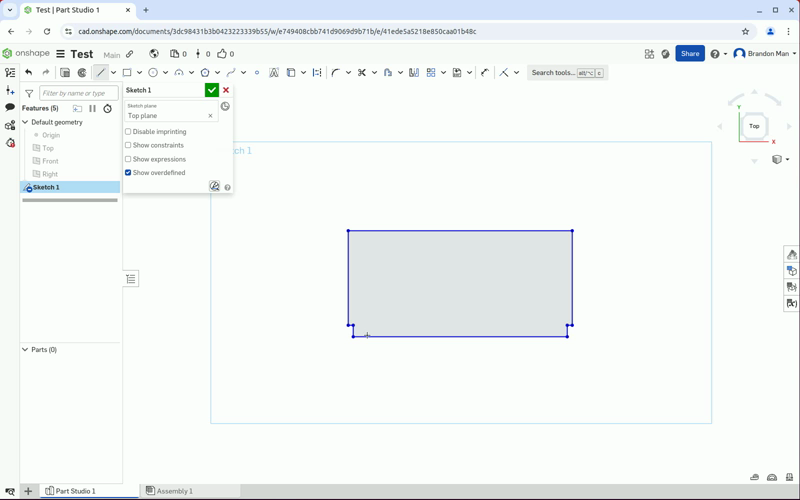
click(367, 334)
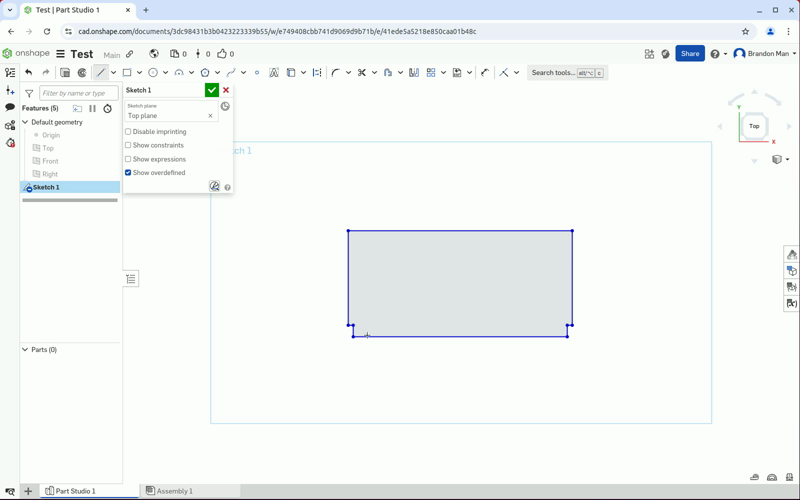
key_up(shift)
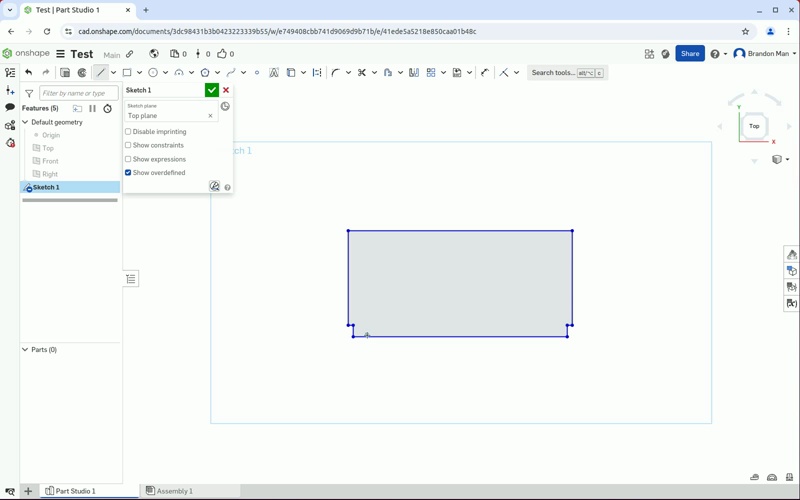
key_down(shift)
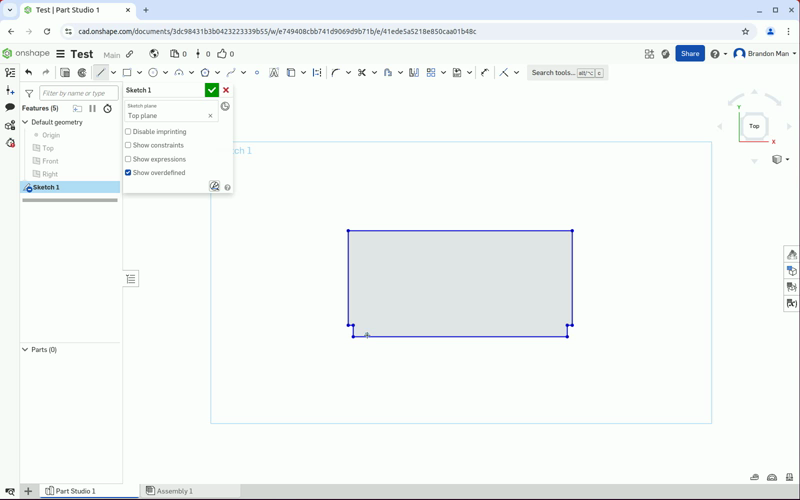
mouse_move(553, 334)
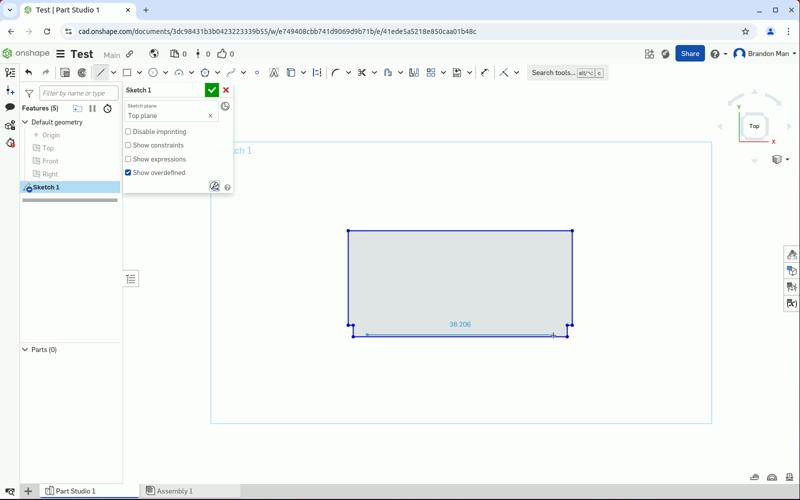
click(553, 334)
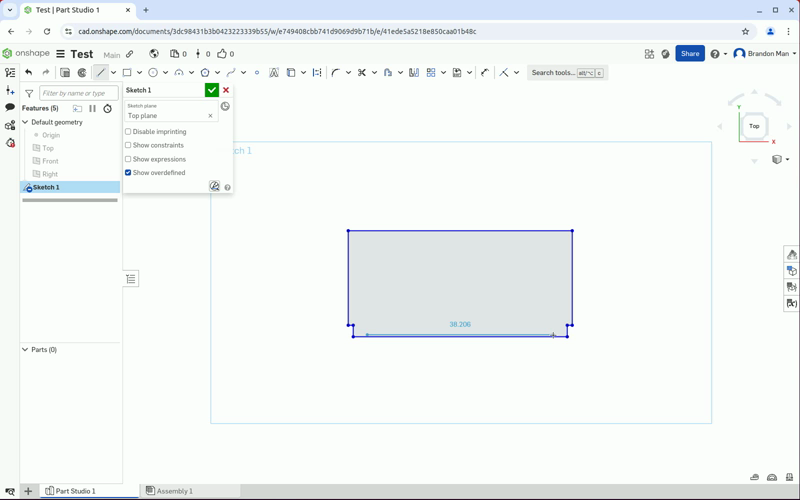
key_up(shift)
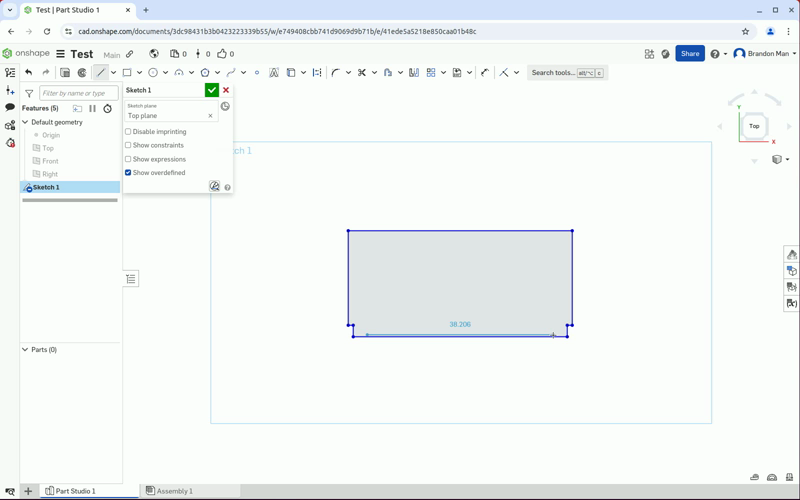
key_down(shift)
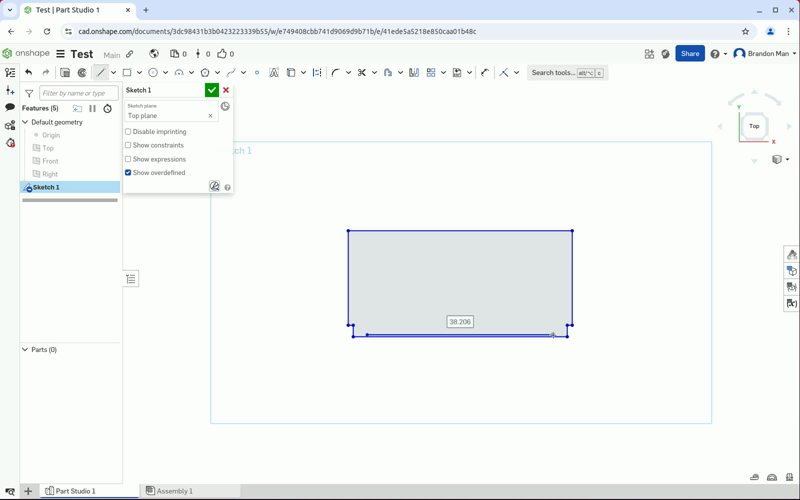
mouse_move(553, 233)
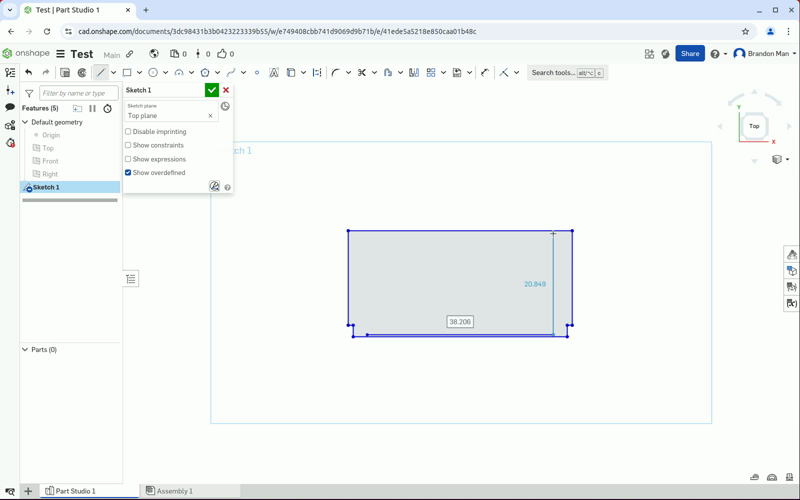
click(553, 233)
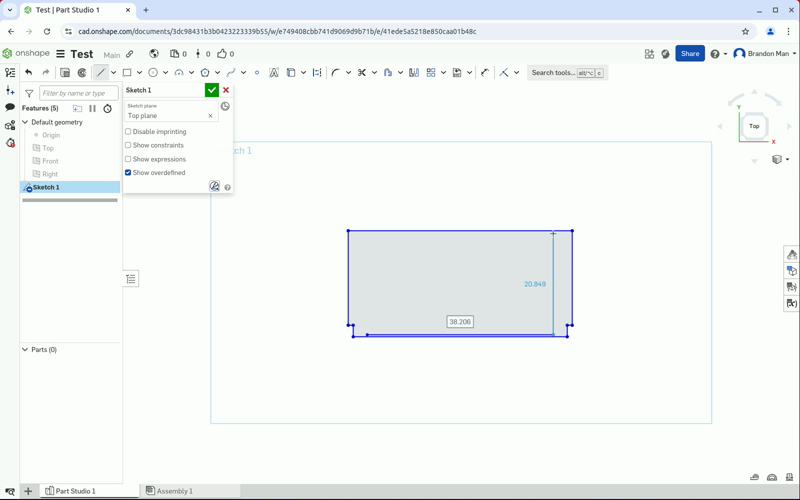
key_up(shift)
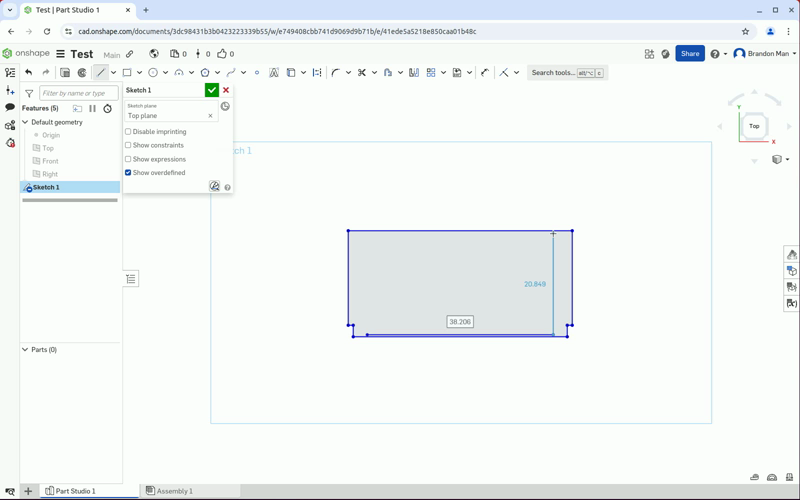
key_down(shift)
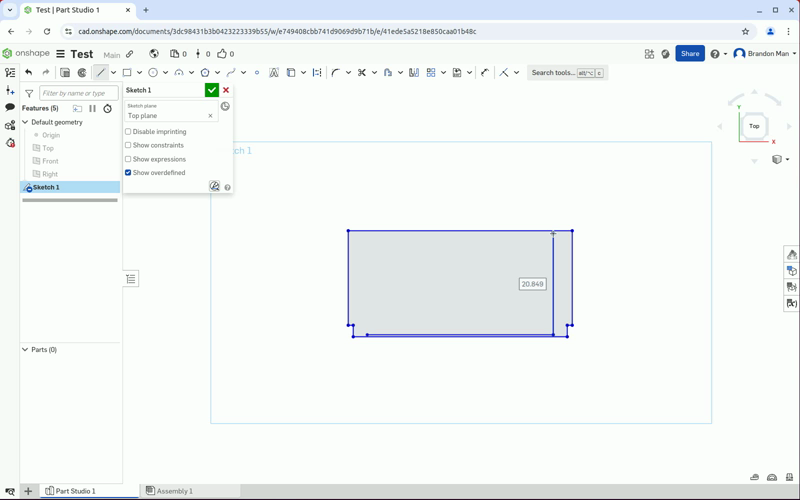
mouse_move(367, 233)
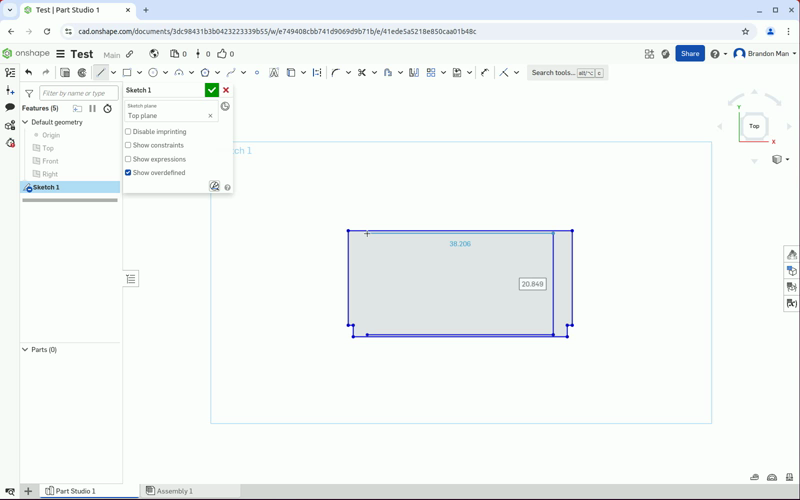
click(367, 233)
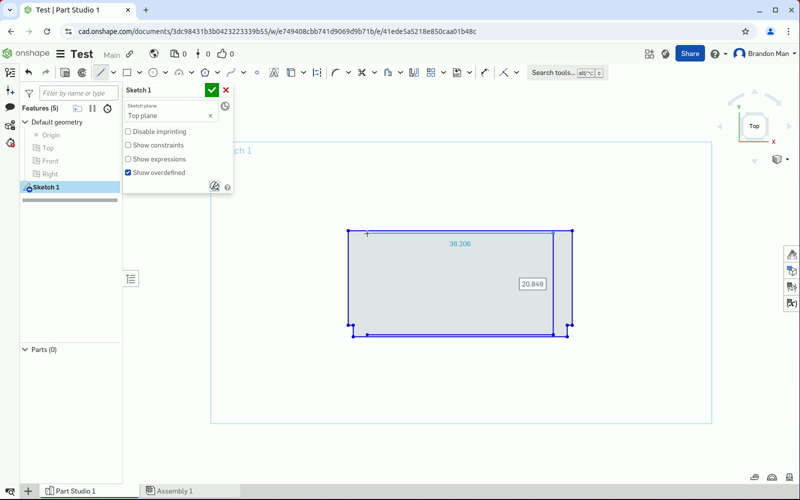
key_up(shift)
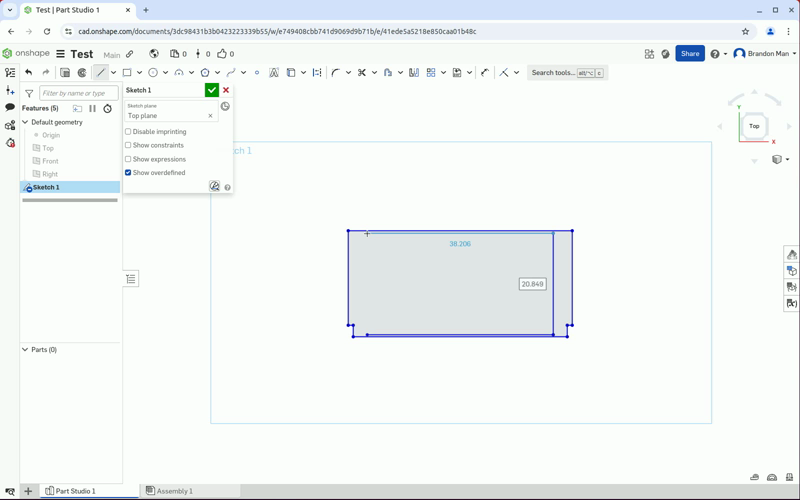
key_down(shift)
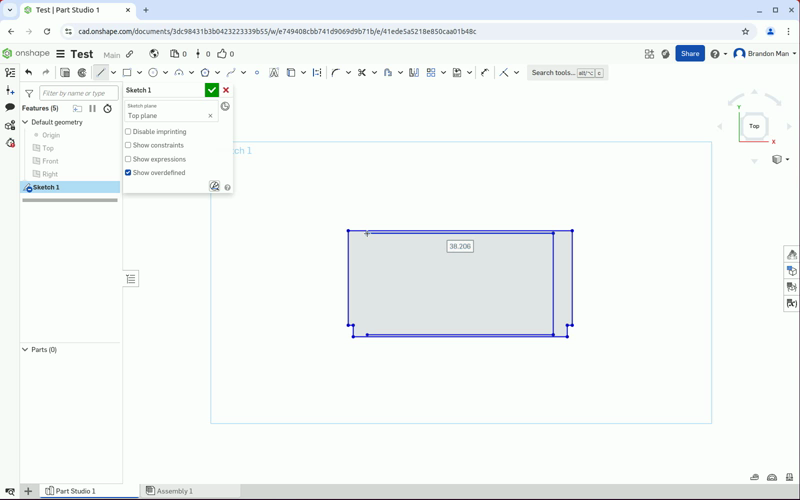
mouse_move(367, 334)
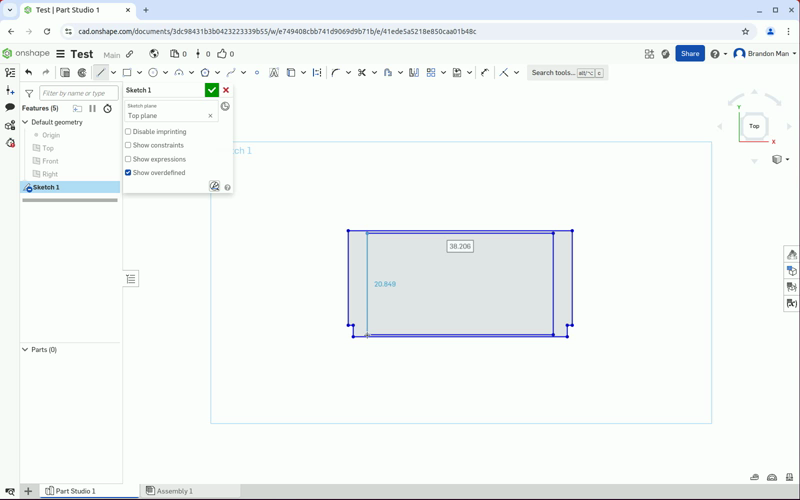
key_up(shift)
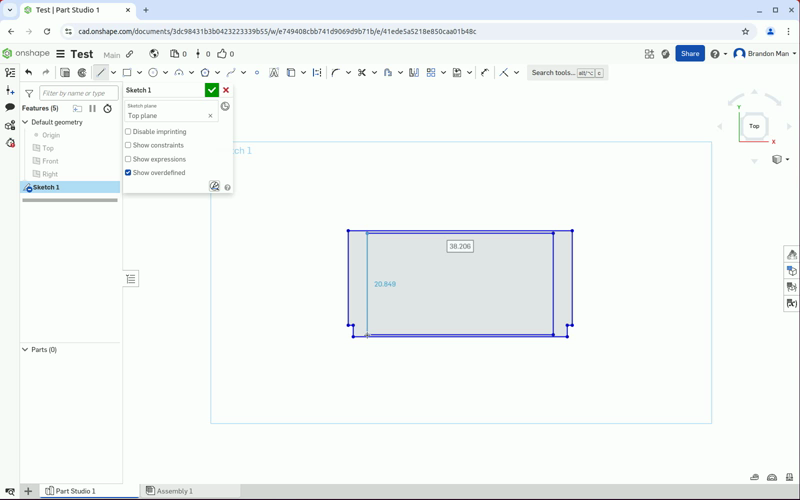
click(367, 334)
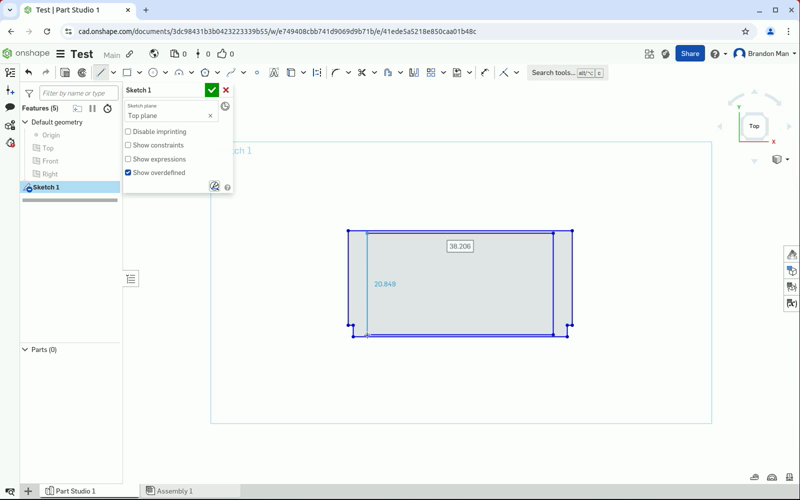
key(esc)
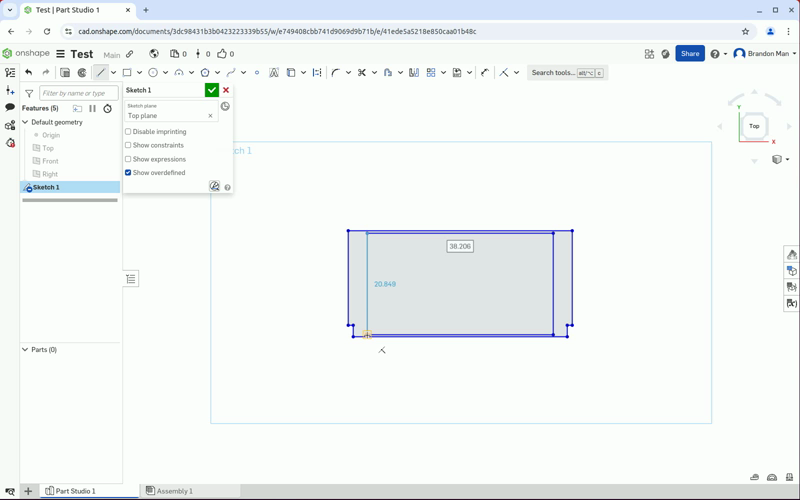
mouse_move(351, 268)
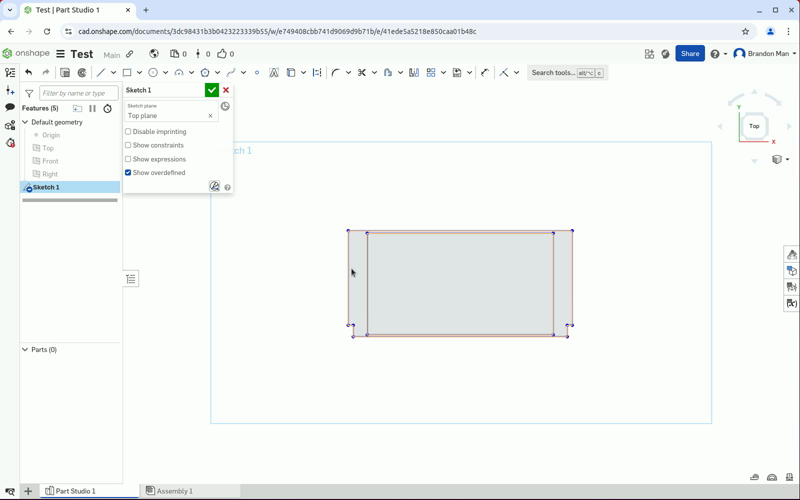
click(351, 268)
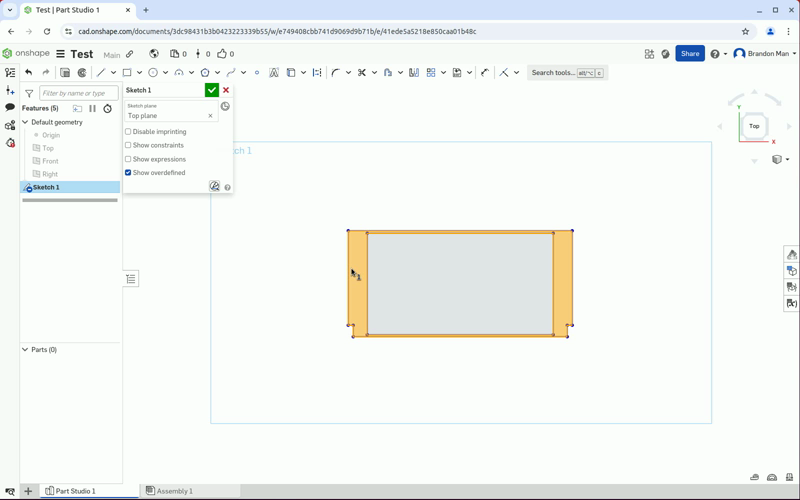
mouse_move(73, 352)
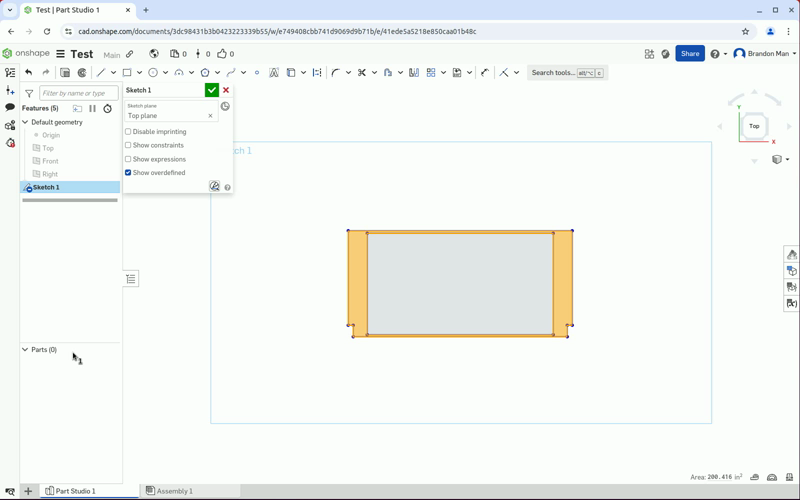
key(shift+y)
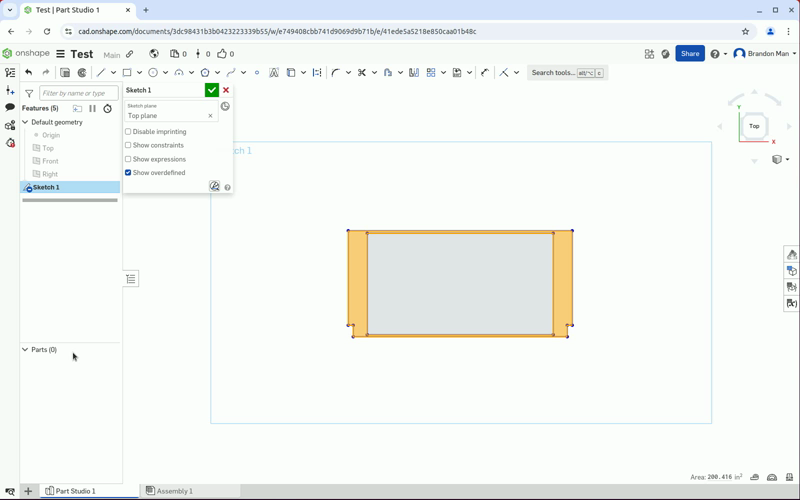
key(shift+e)
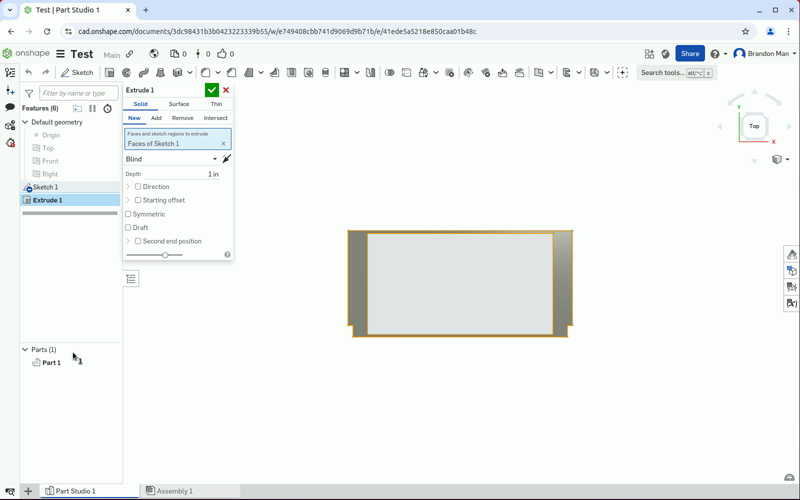
mouse_move(143, 106)
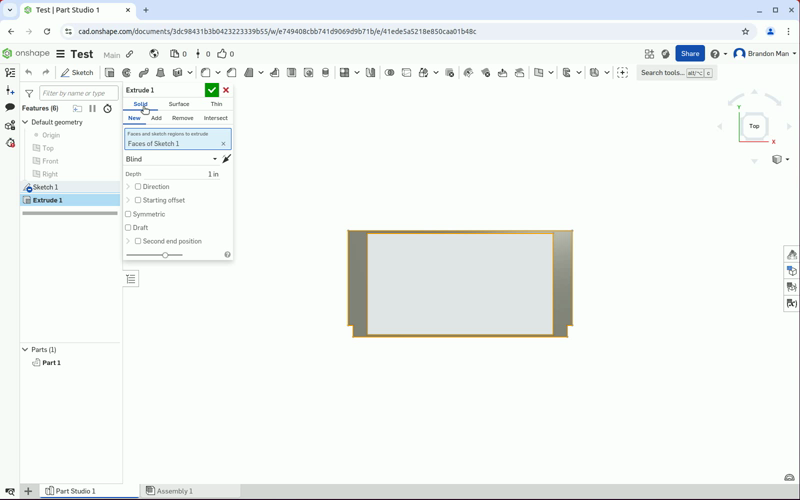
click(143, 106)
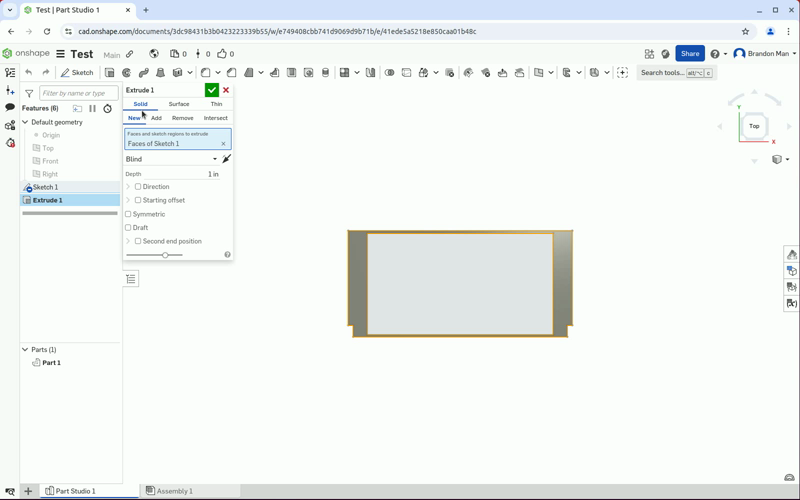
mouse_move(137, 120)
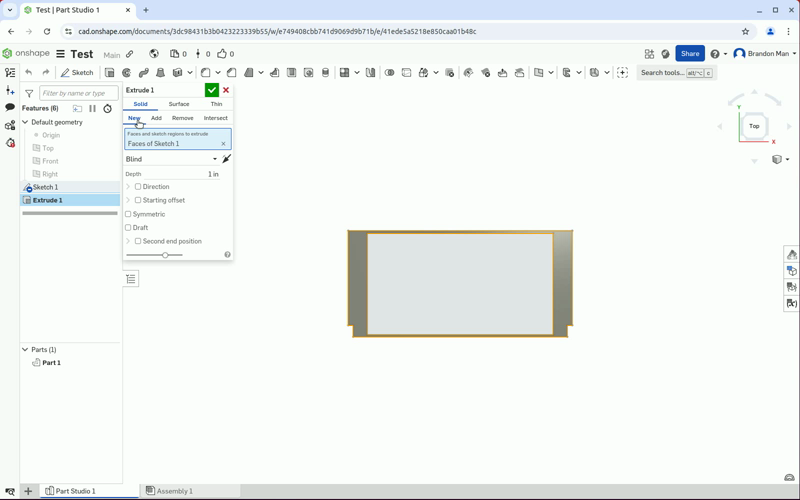
click(137, 120)
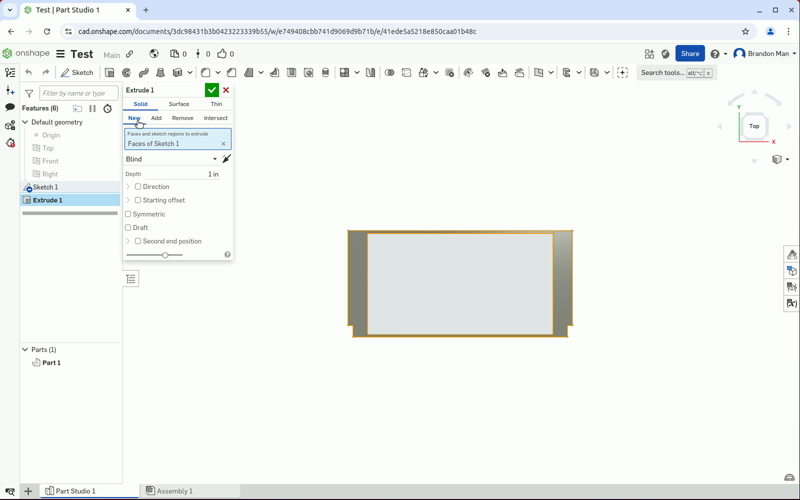
key(tab, 4)
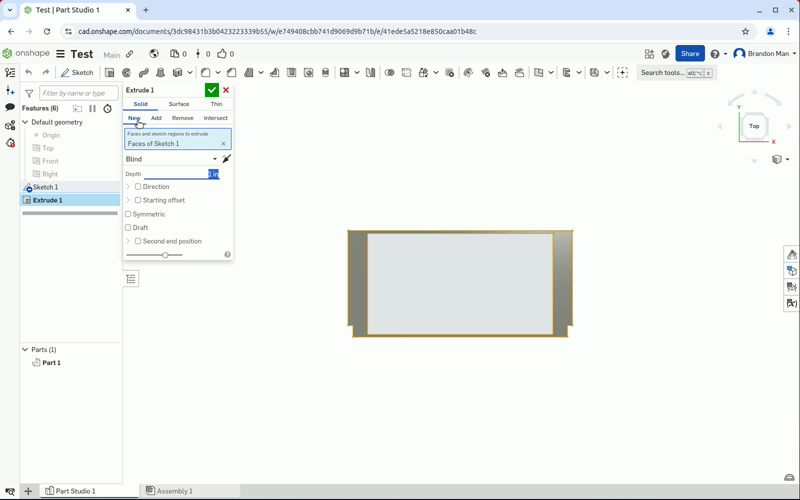
text(0.241)
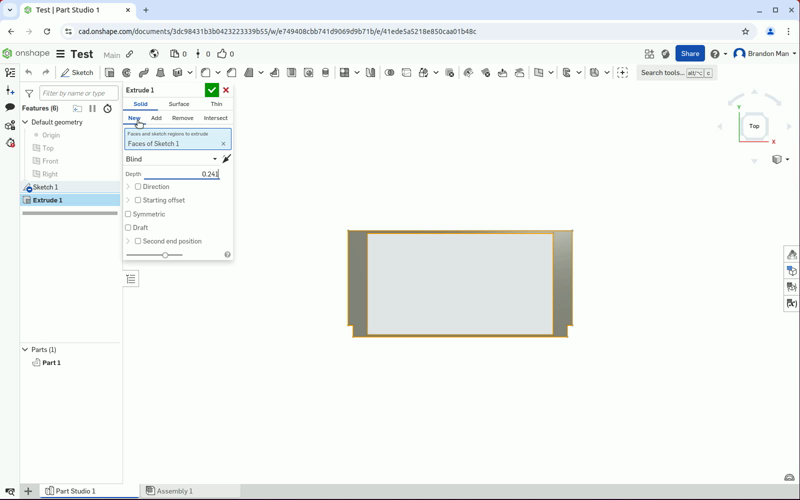
key(enter)
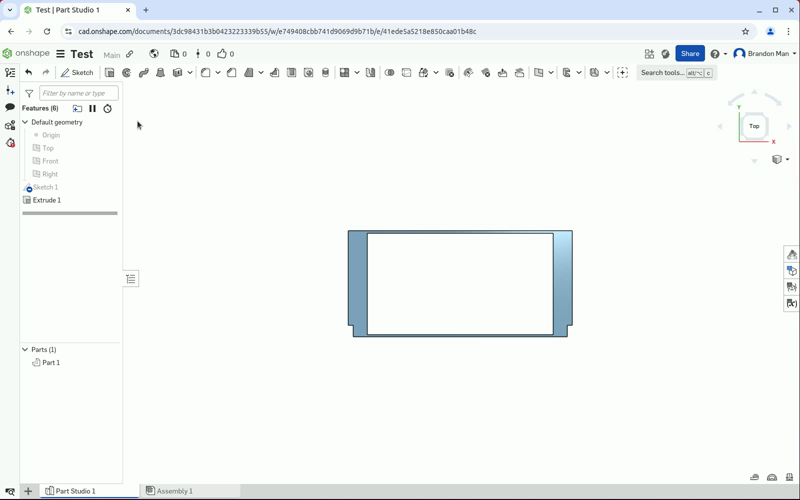
key(shift+h)
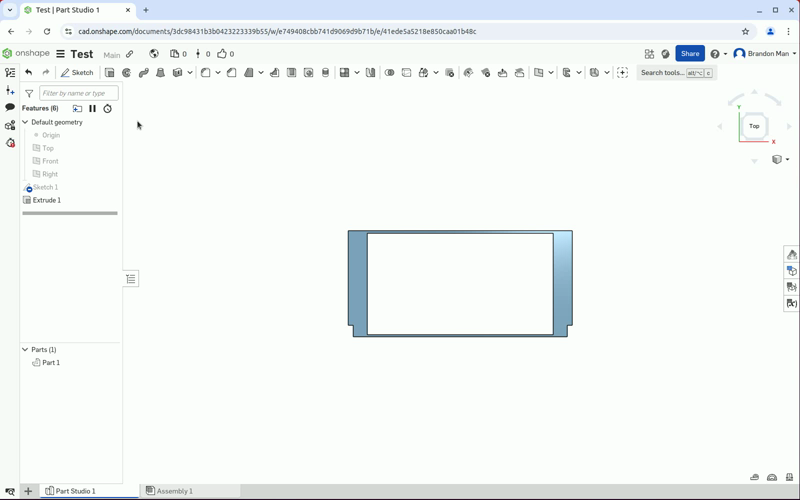
key(shift+h)
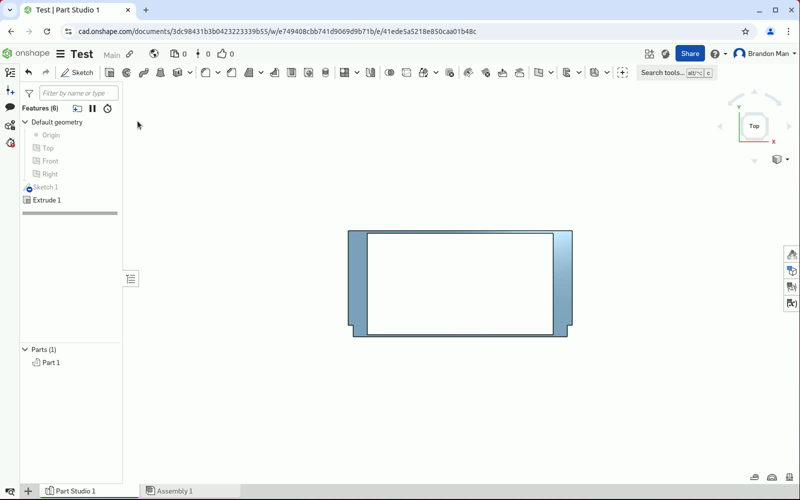
mouse_move(73, 189)
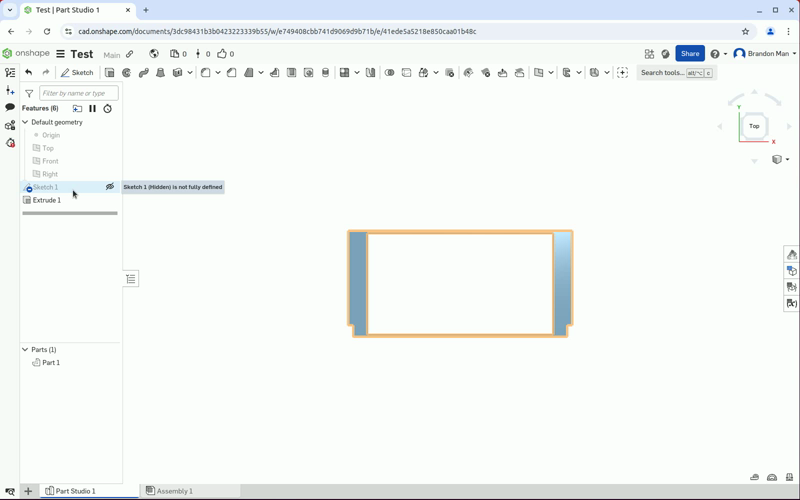
click(73, 189)
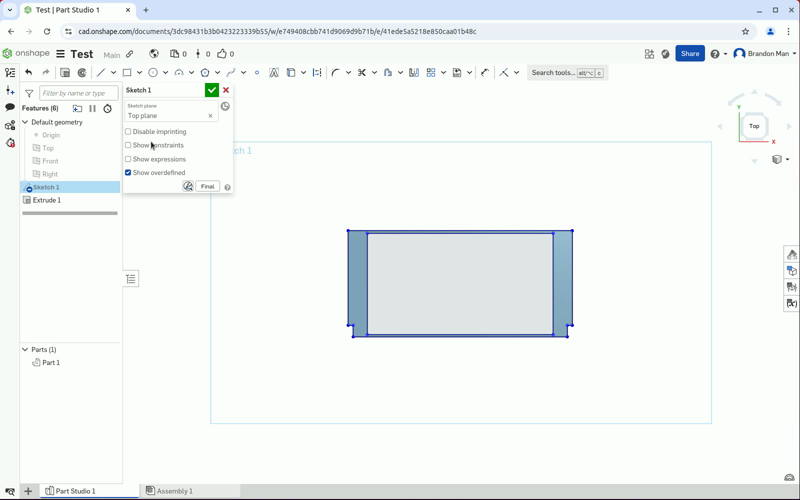
mouse_move(229, 92)
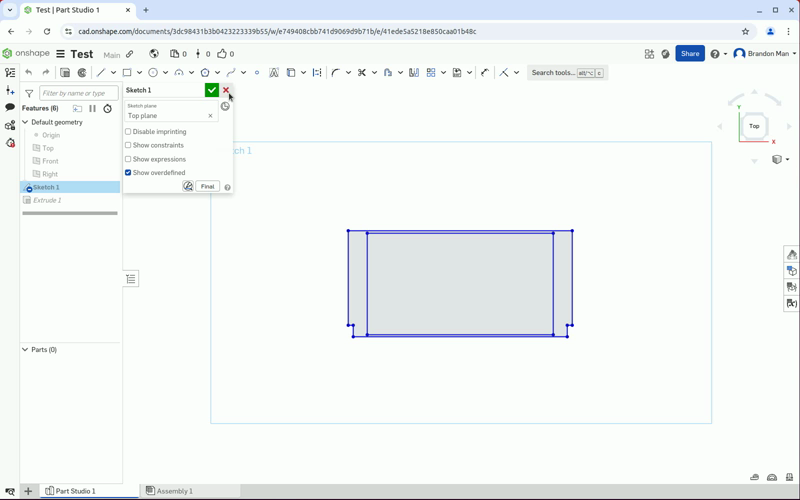
click(229, 92)
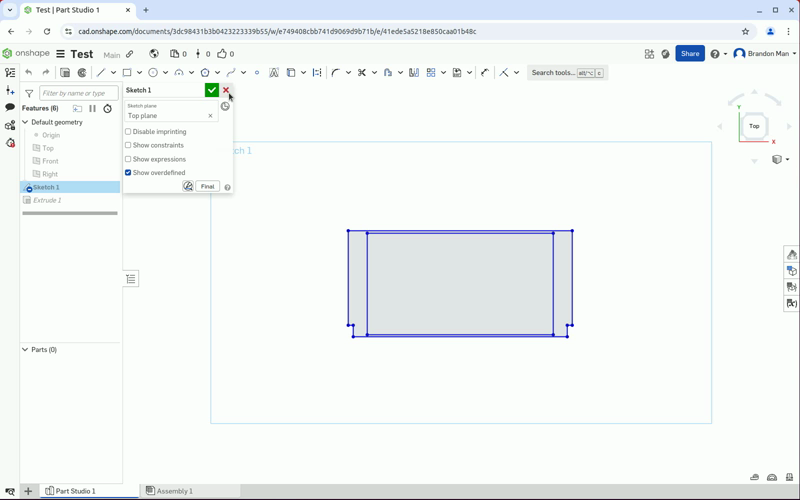
key(shift+s)
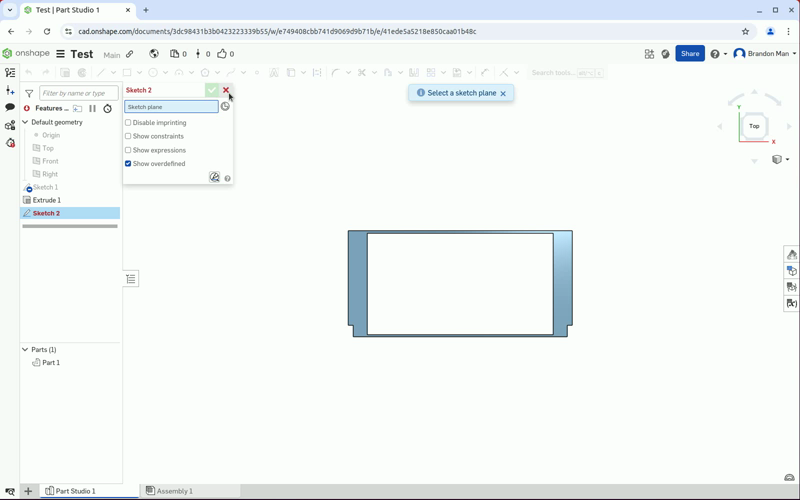
mouse_move(73, 150)
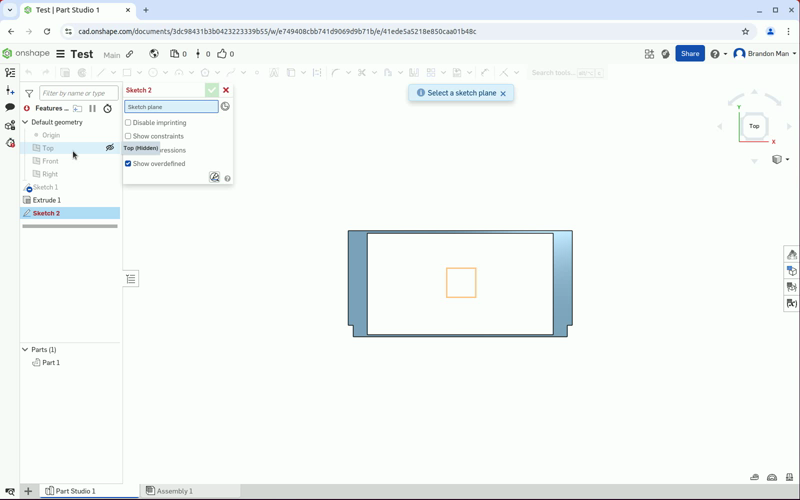
click(73, 150)
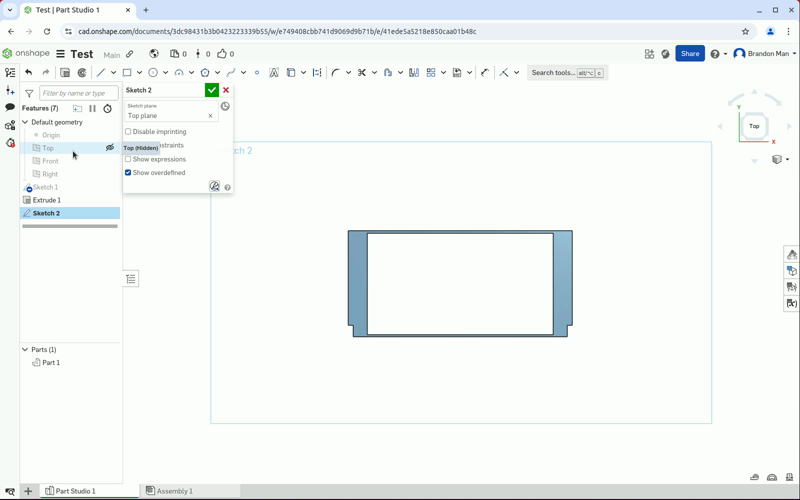
mouse_move(73, 352)
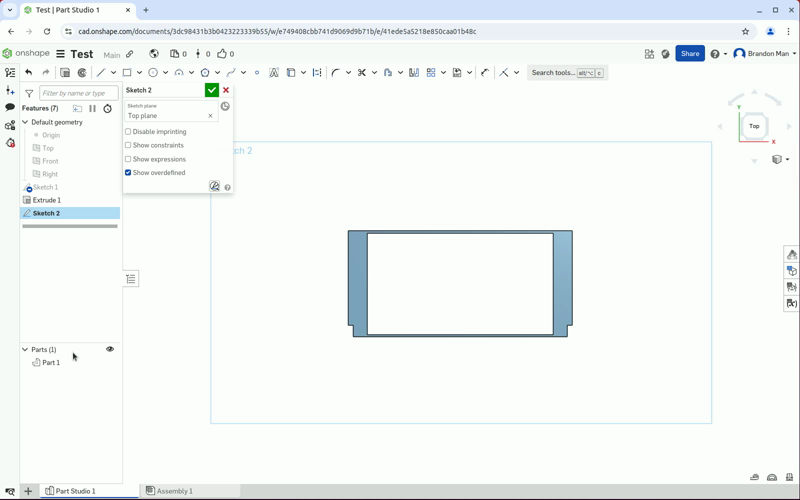
key(y)
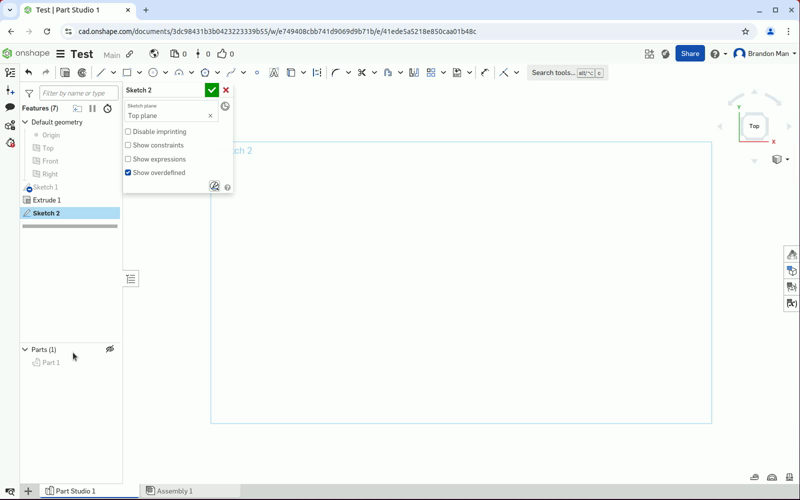
key(l)
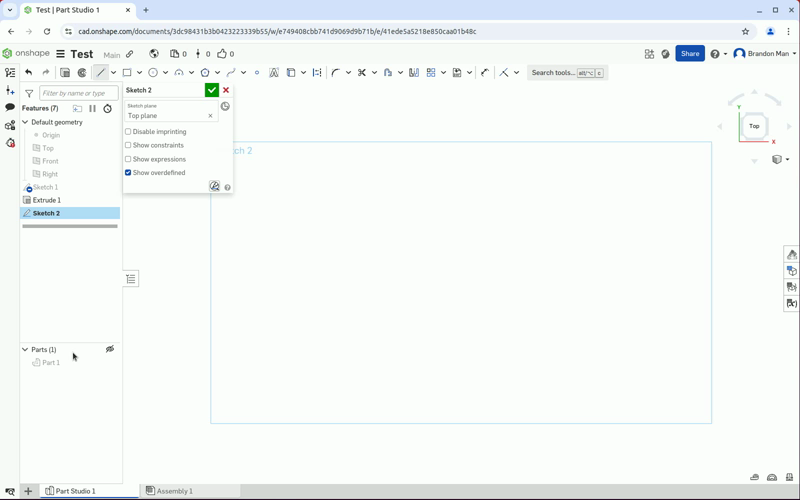
key_down(shift)
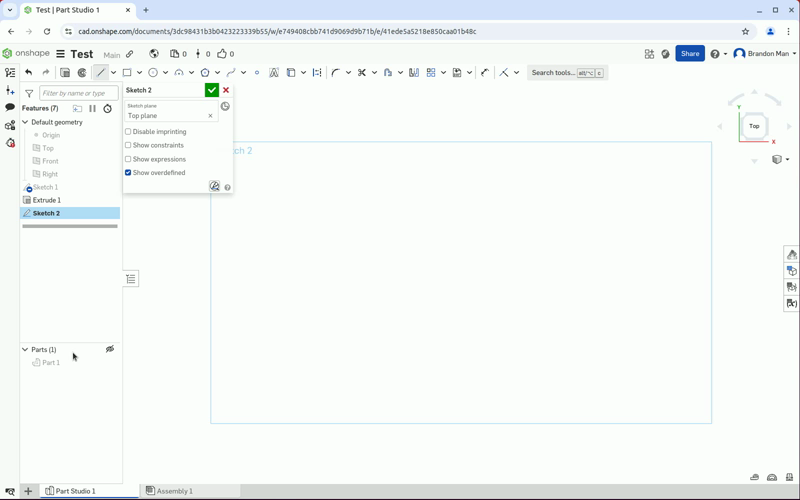
mouse_move(365, 333)
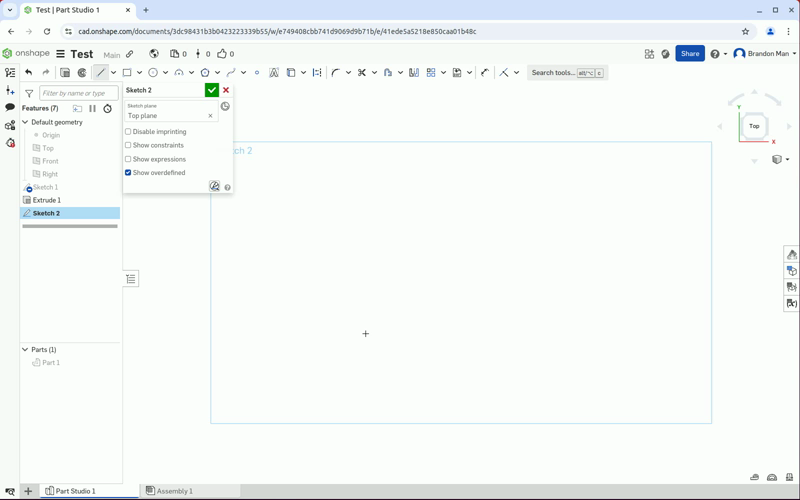
click(365, 333)
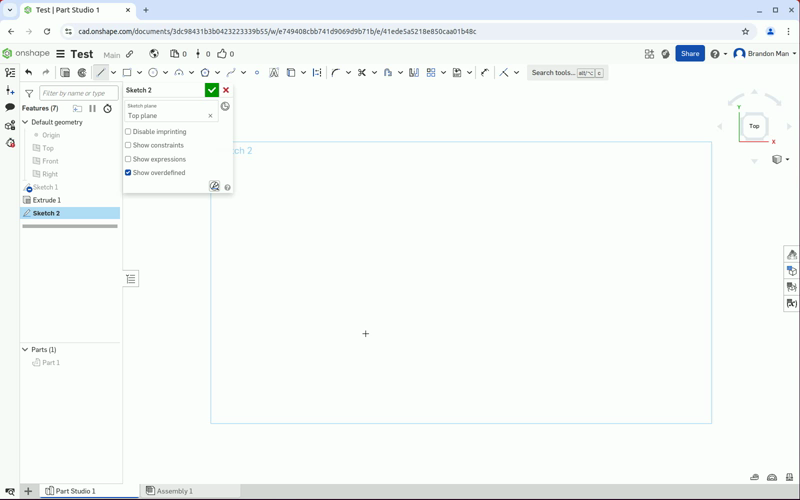
key_up(shift)
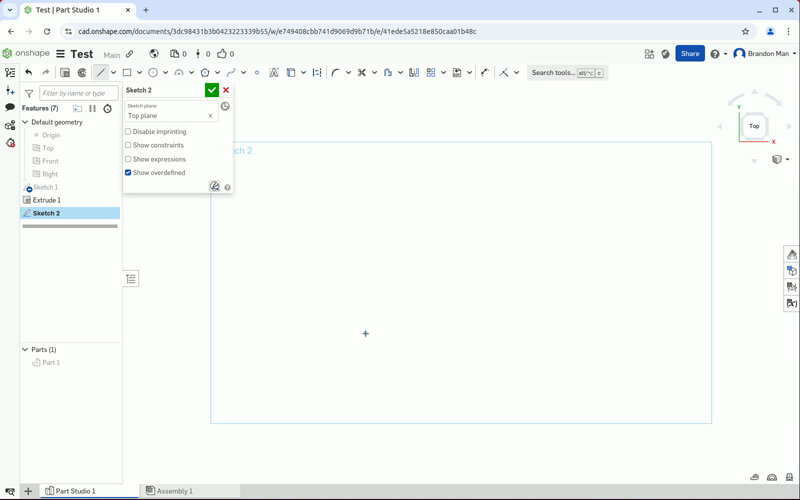
key_down(shift)
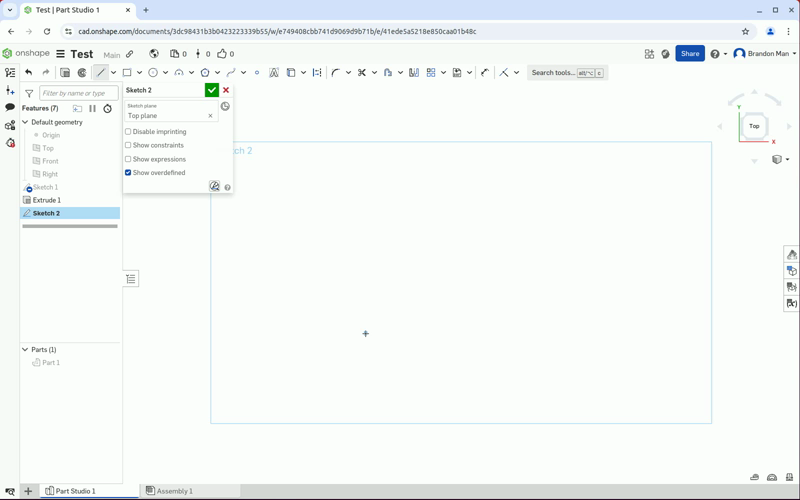
mouse_move(553, 333)
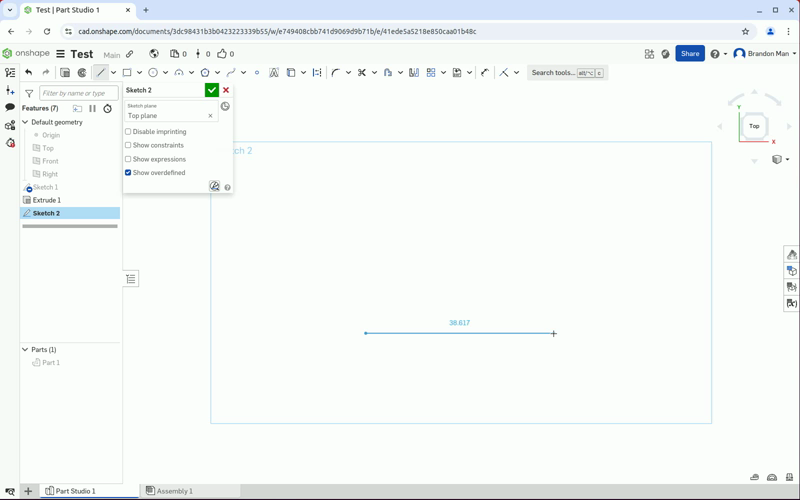
click(553, 333)
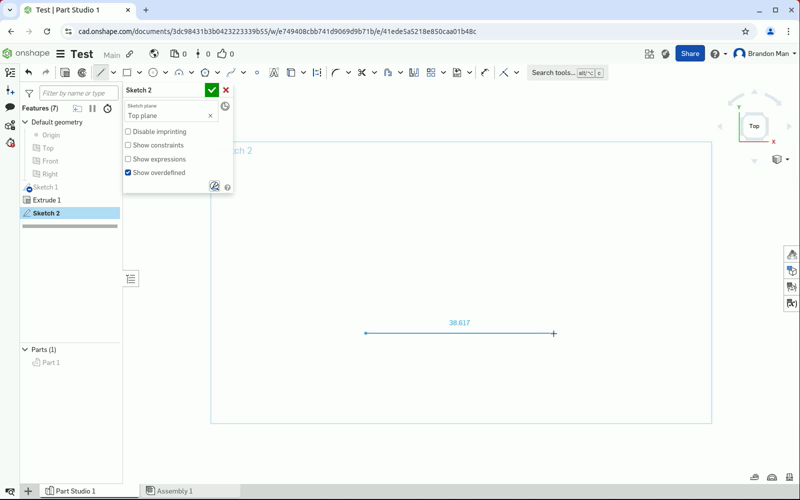
key_up(shift)
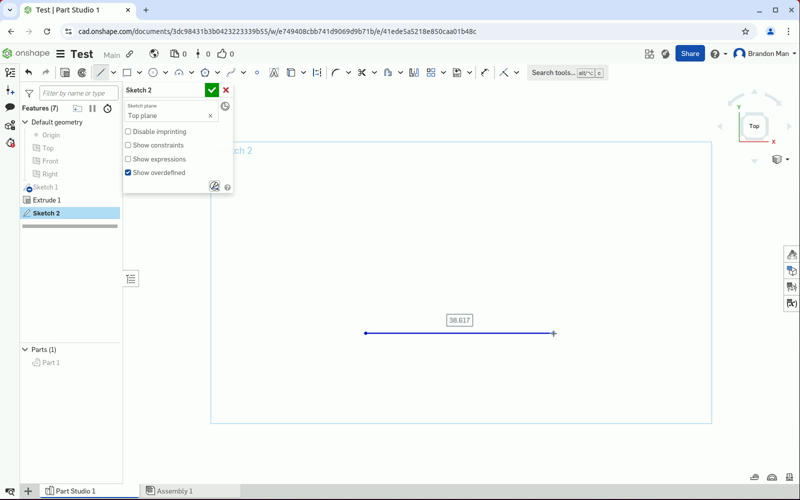
key_down(shift)
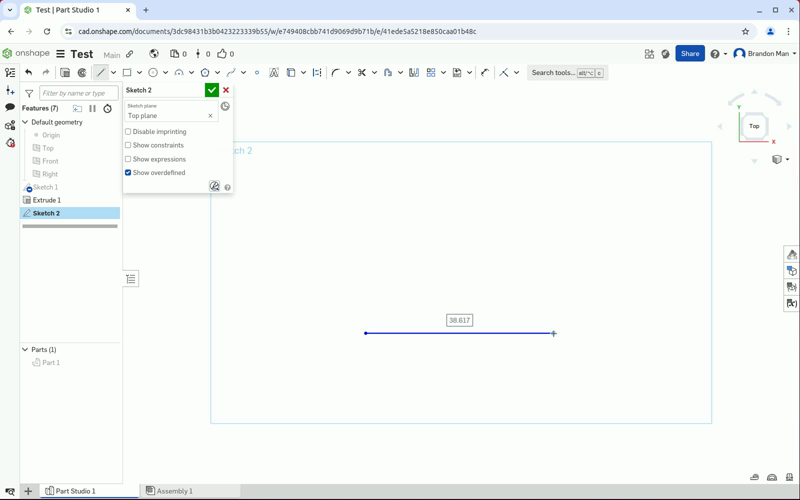
mouse_move(553, 232)
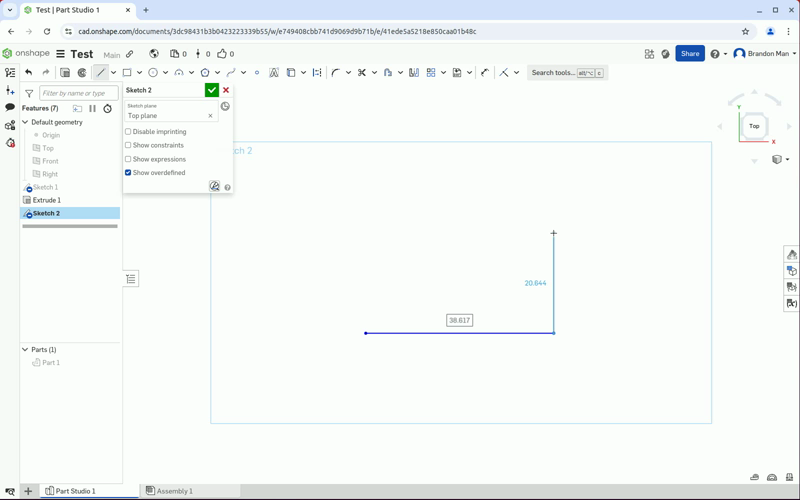
click(553, 232)
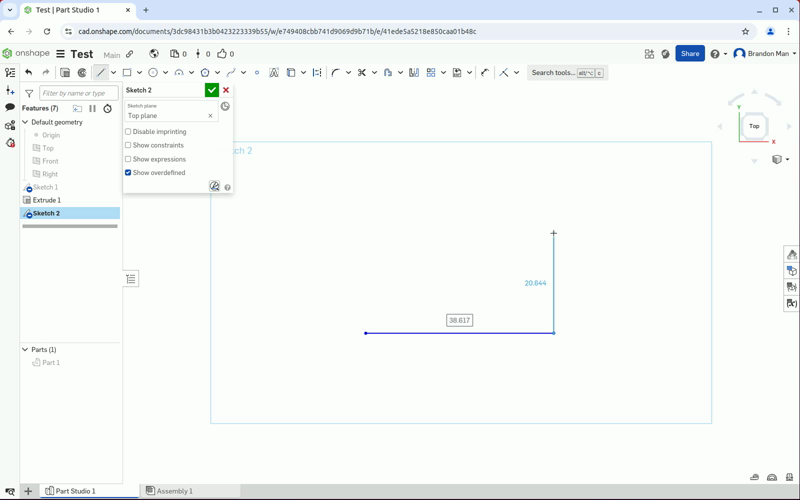
key_up(shift)
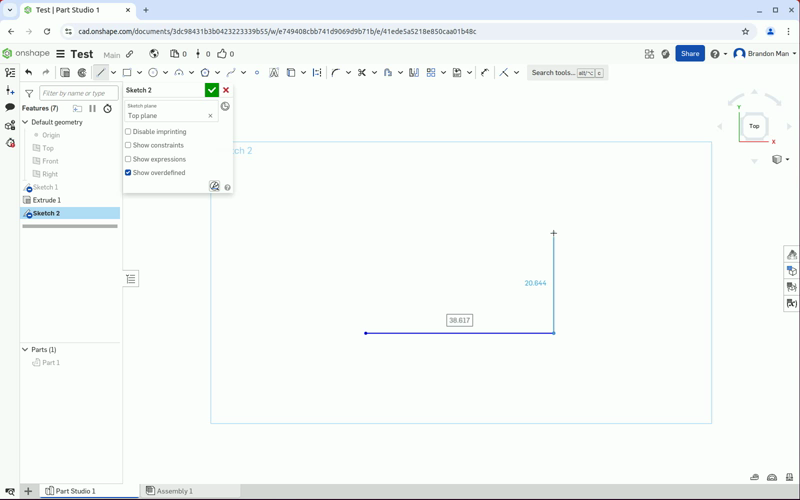
key_down(shift)
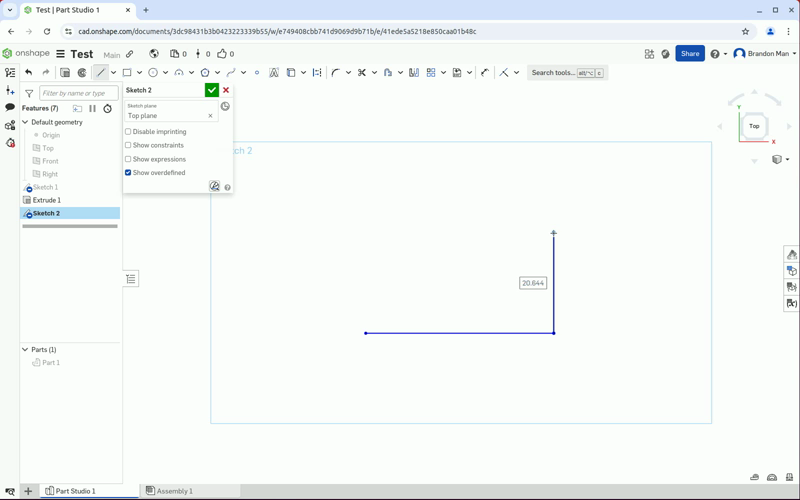
mouse_move(365, 232)
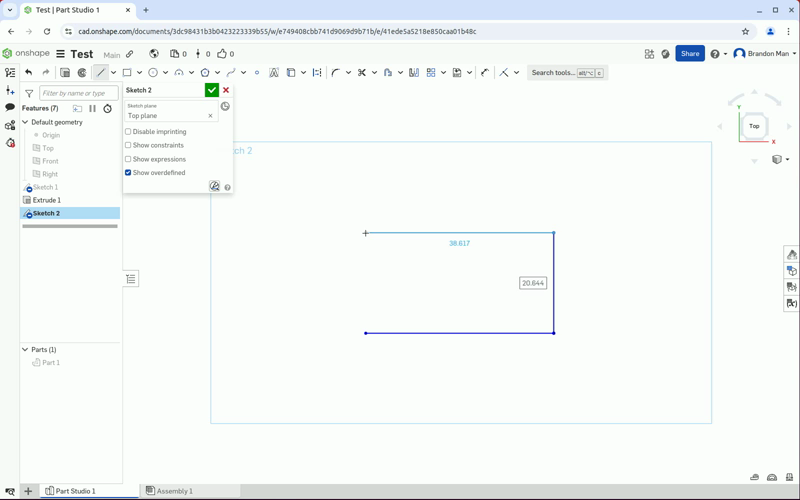
click(365, 232)
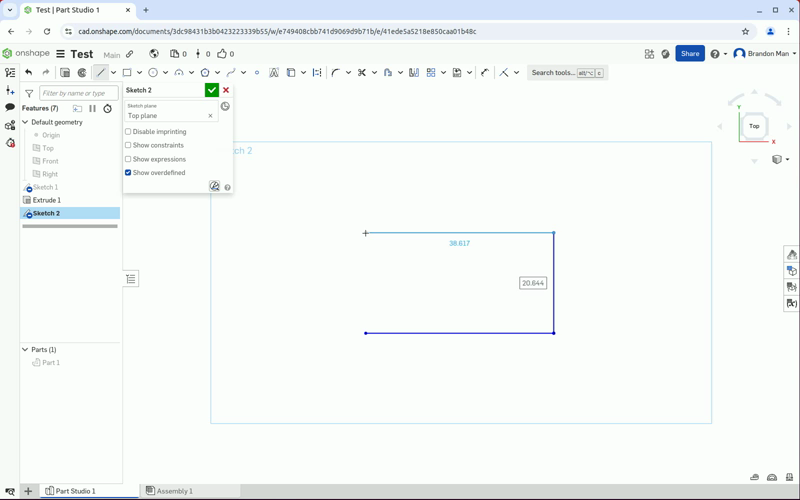
key_up(shift)
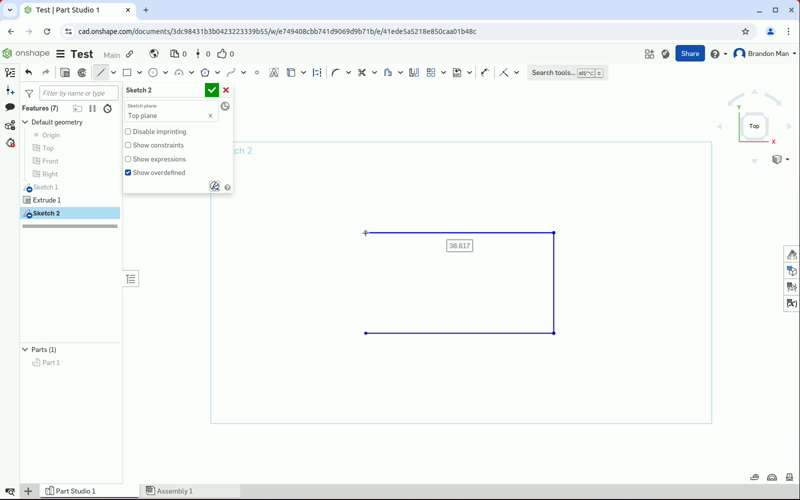
key_down(shift)
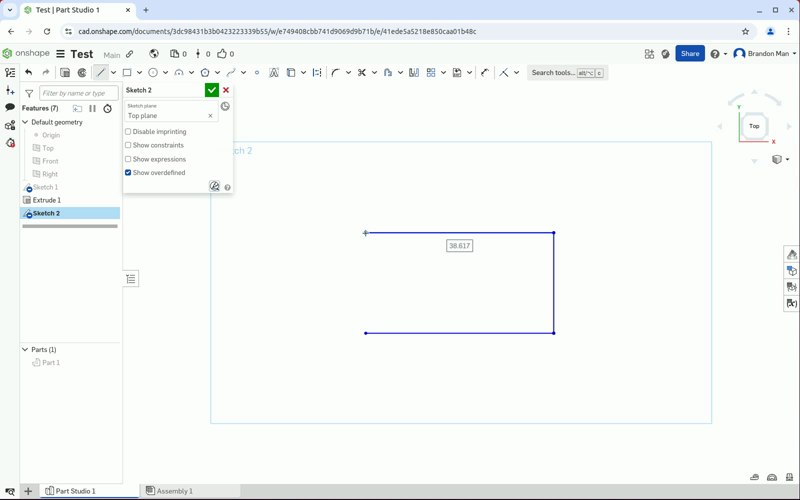
mouse_move(365, 333)
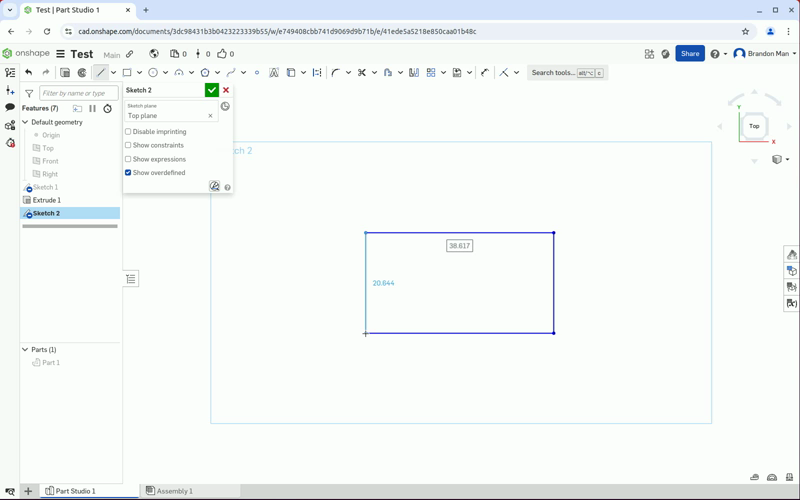
key_up(shift)
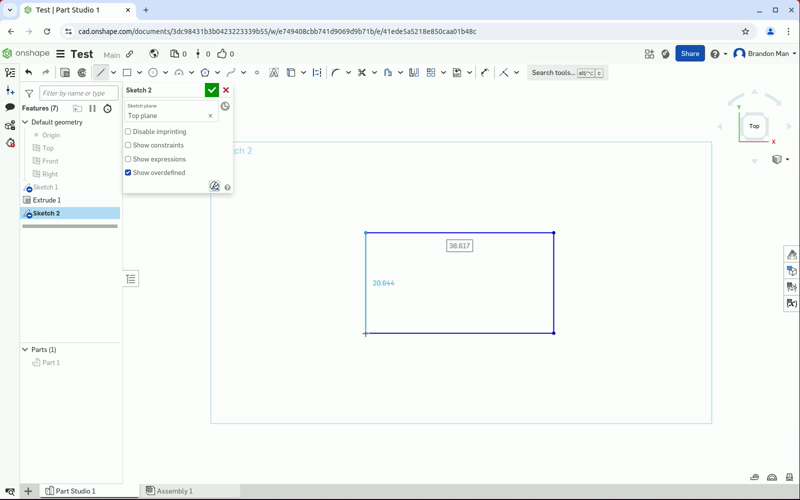
click(365, 333)
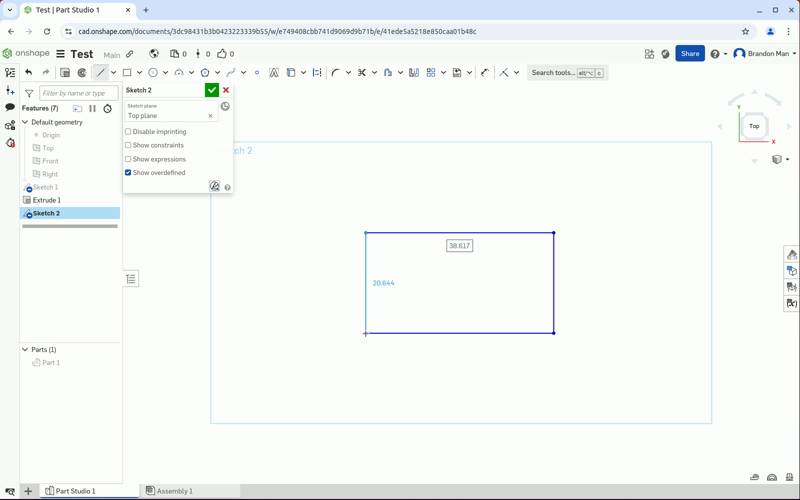
key(esc)
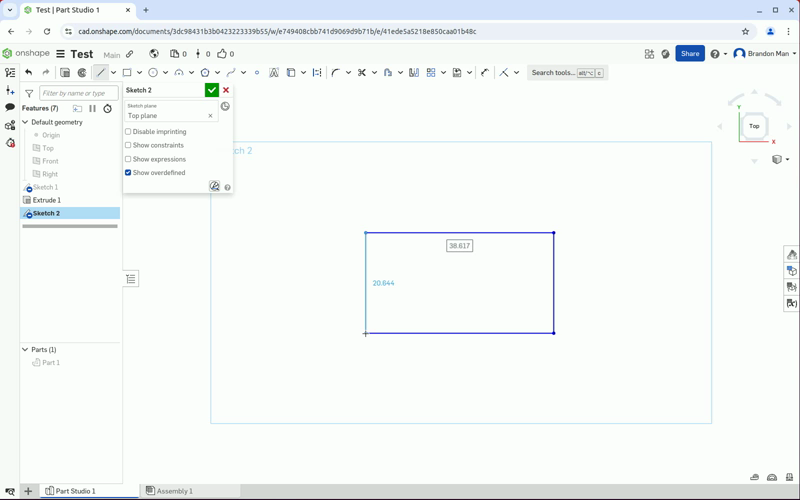
key(l)
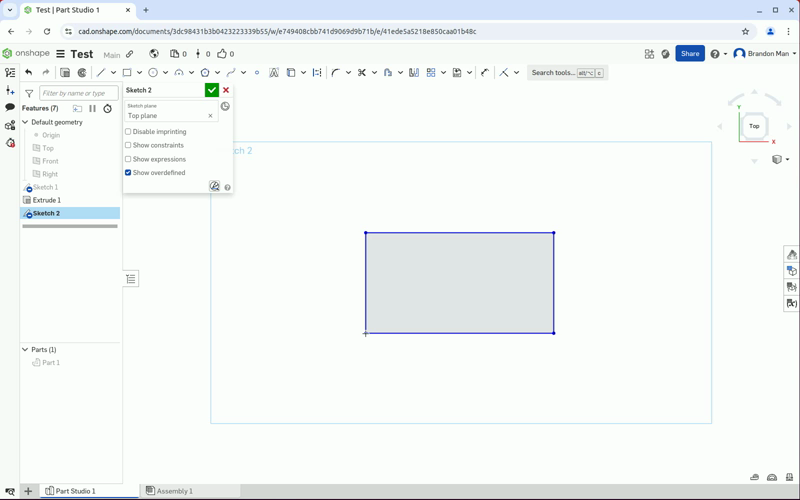
key_down(shift)
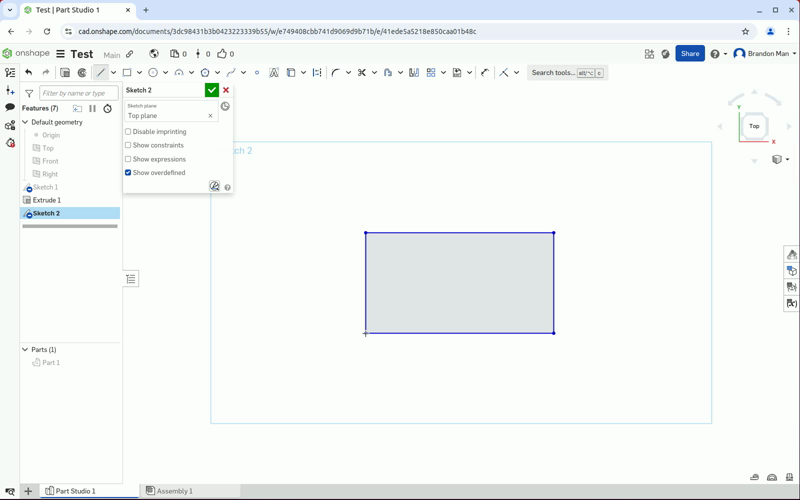
mouse_move(375, 331)
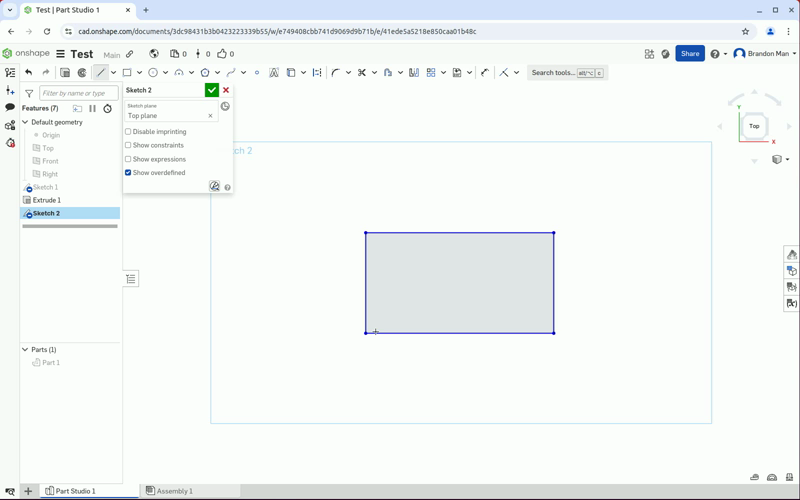
click(375, 331)
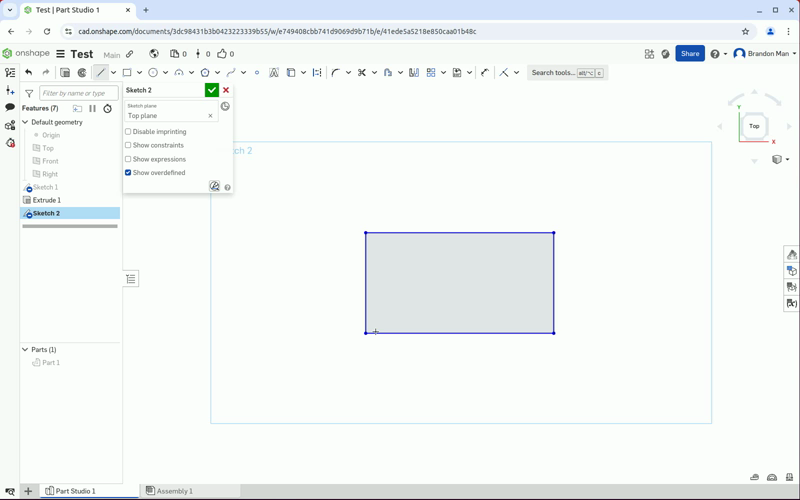
key_up(shift)
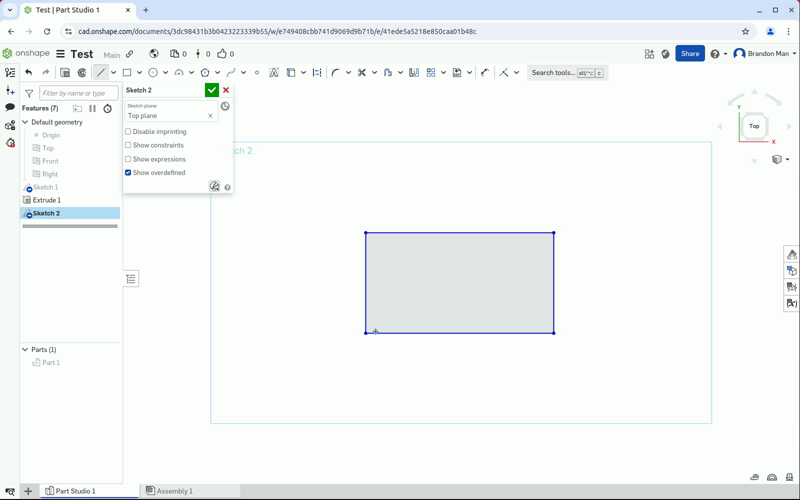
key_down(shift)
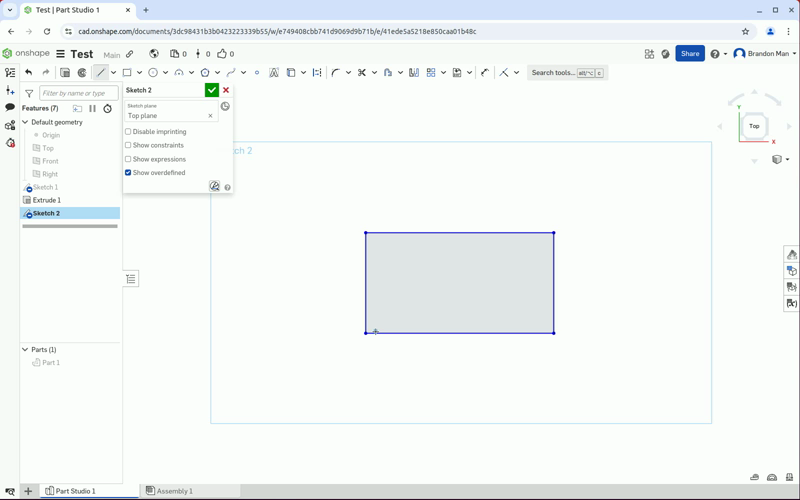
mouse_move(543, 331)
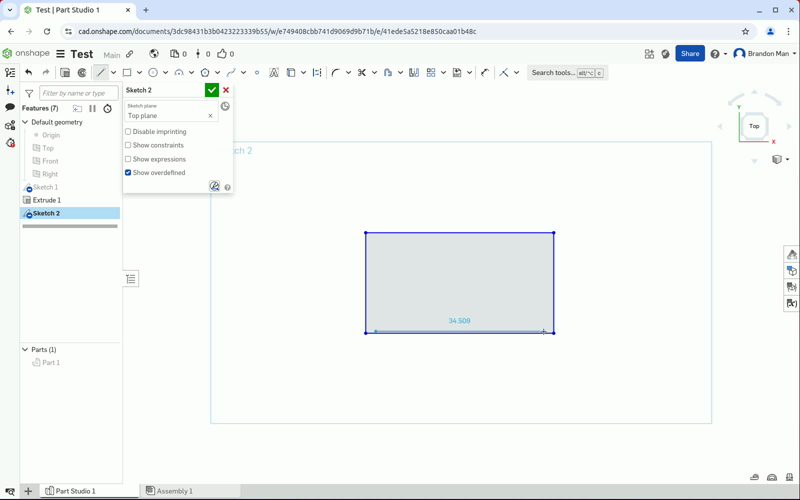
click(543, 331)
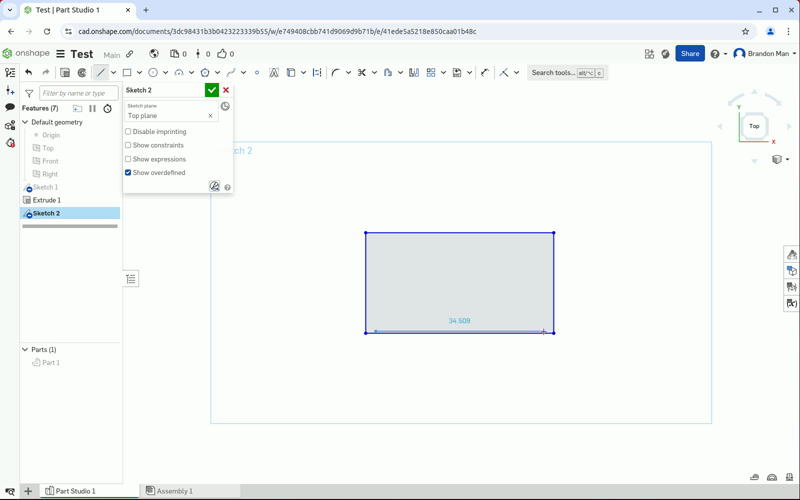
key_up(shift)
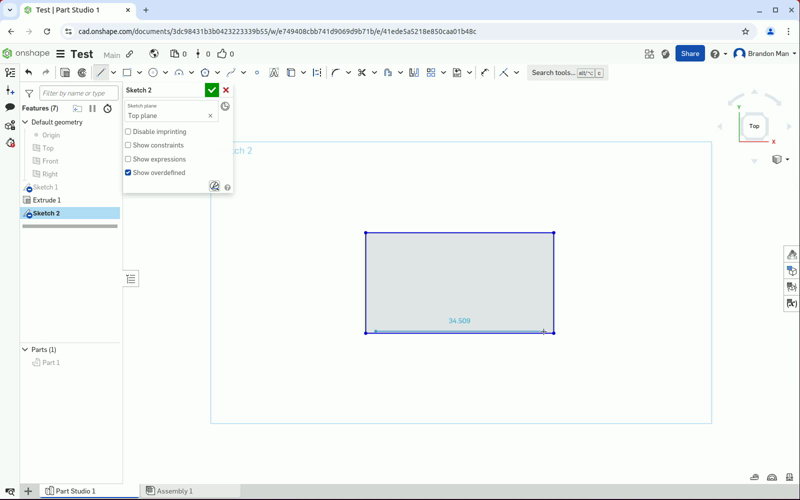
key_down(shift)
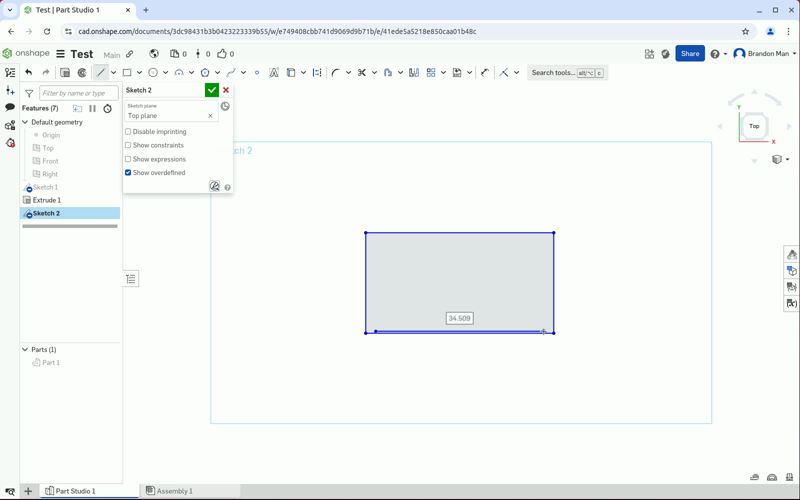
mouse_move(543, 234)
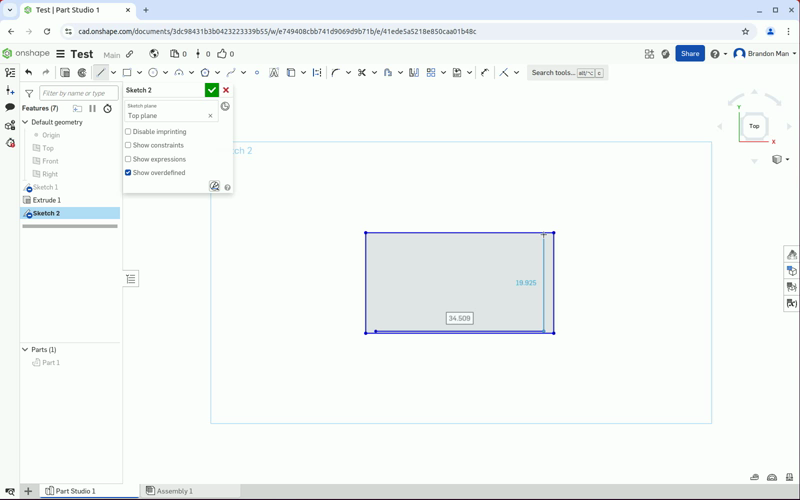
click(543, 234)
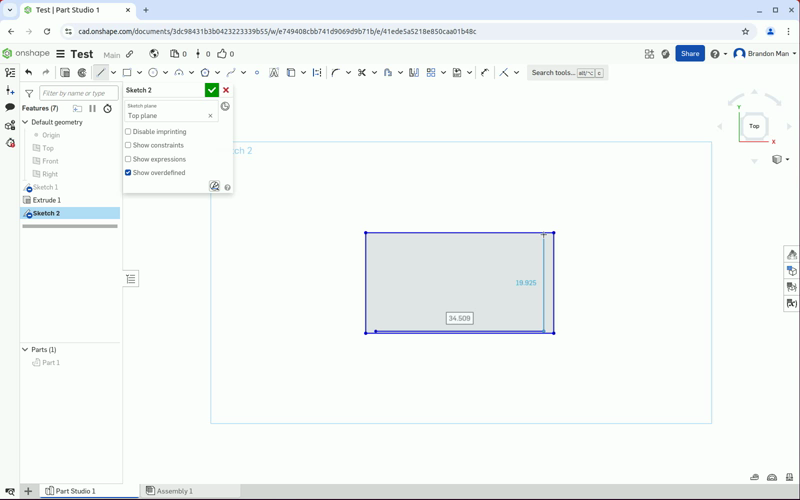
key_up(shift)
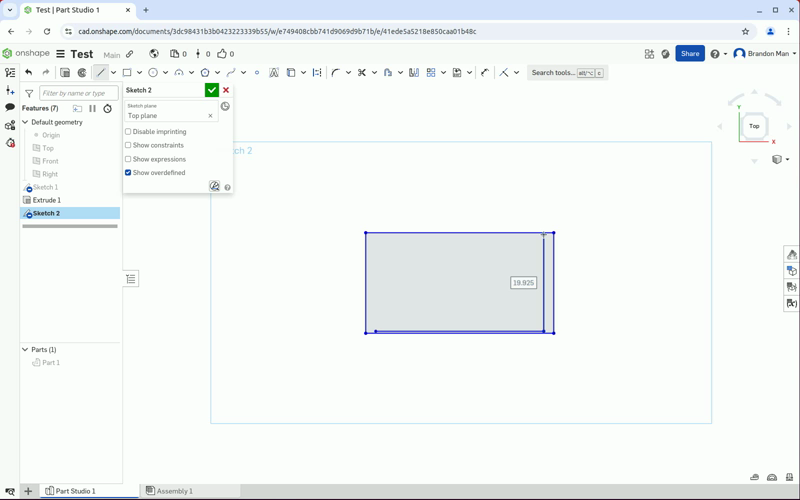
key_down(shift)
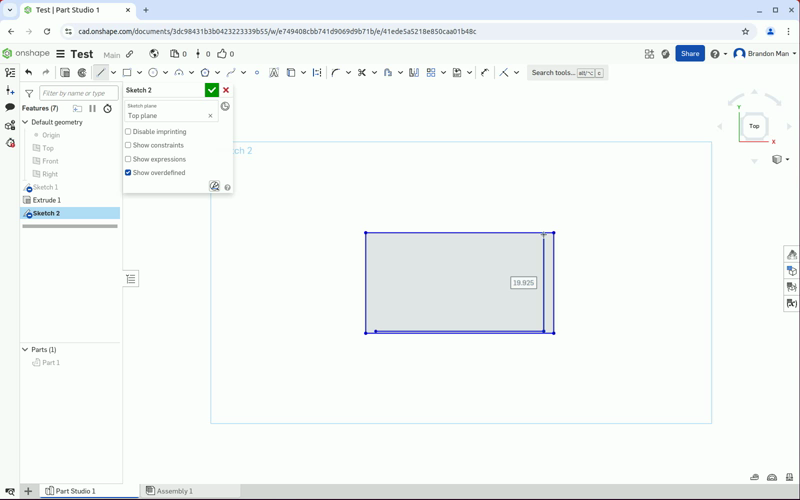
mouse_move(375, 234)
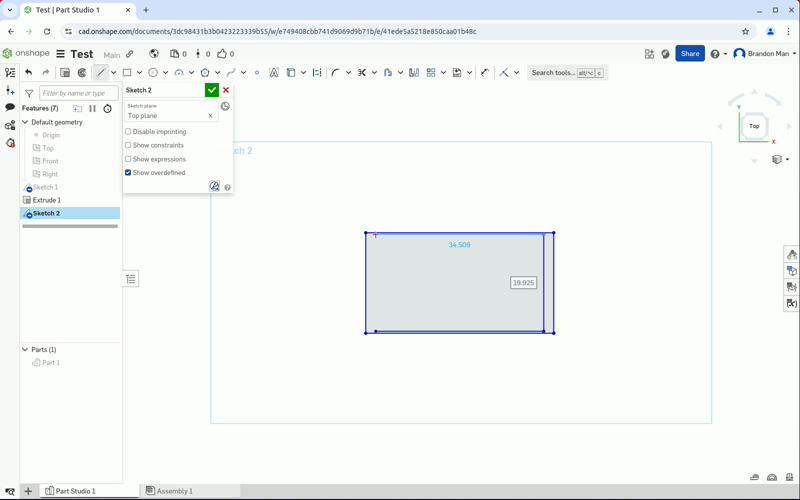
click(375, 234)
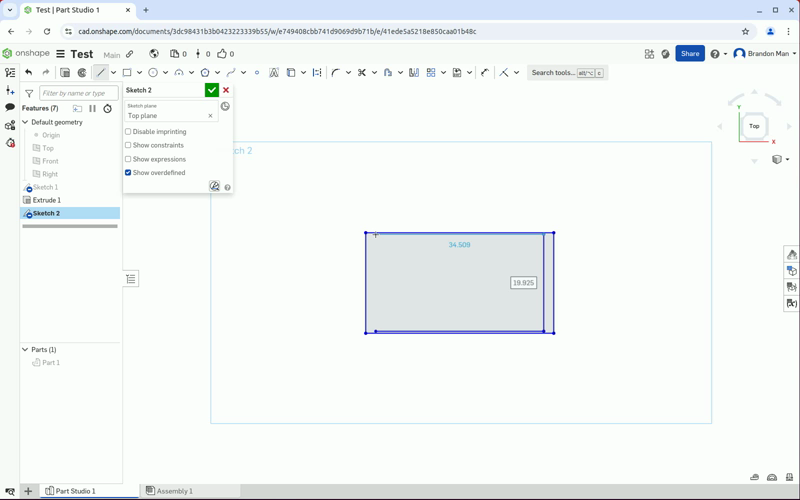
key_up(shift)
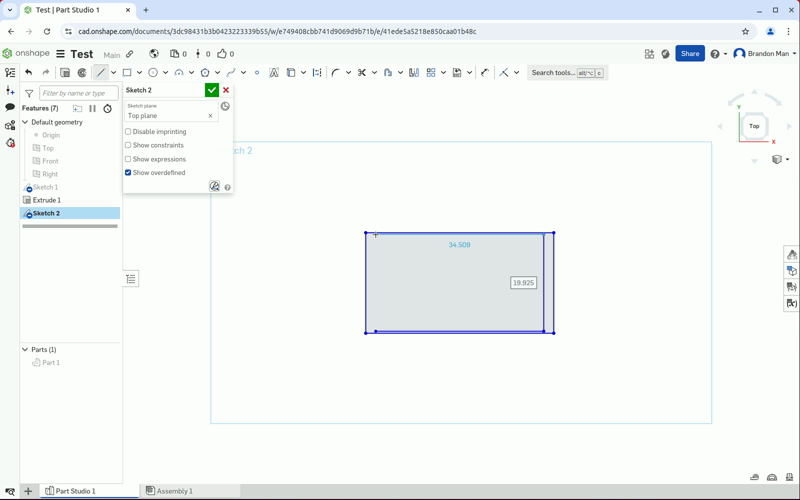
key_down(shift)
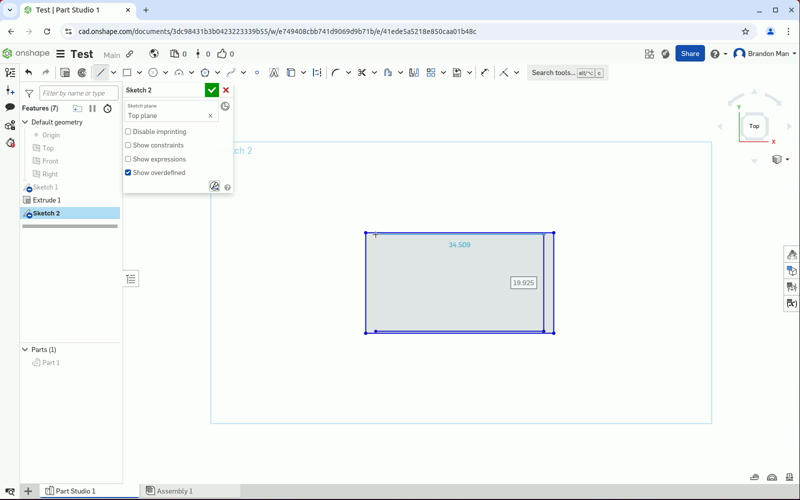
mouse_move(375, 331)
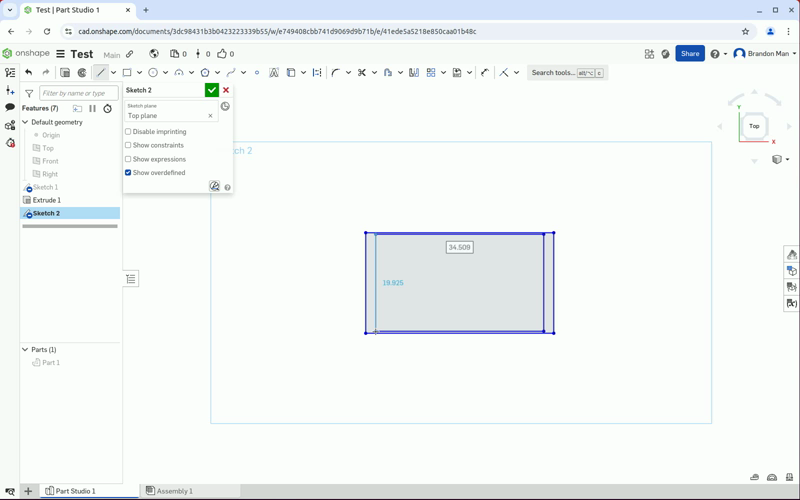
key_up(shift)
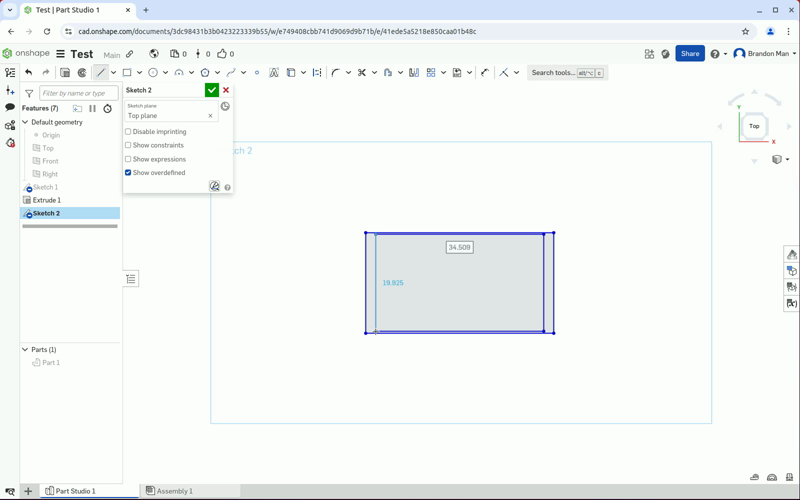
click(375, 331)
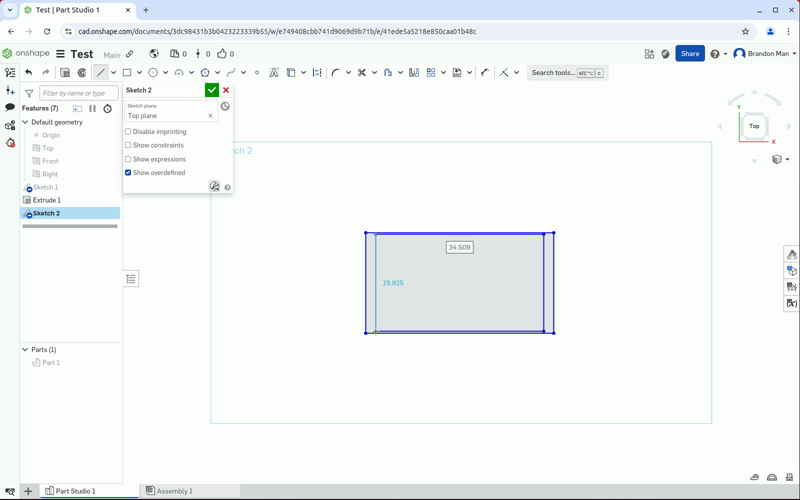
key(esc)
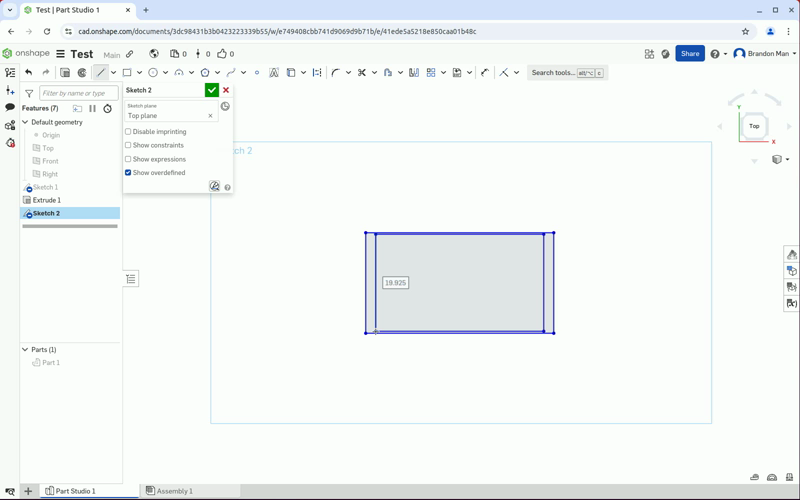
mouse_move(368, 255)
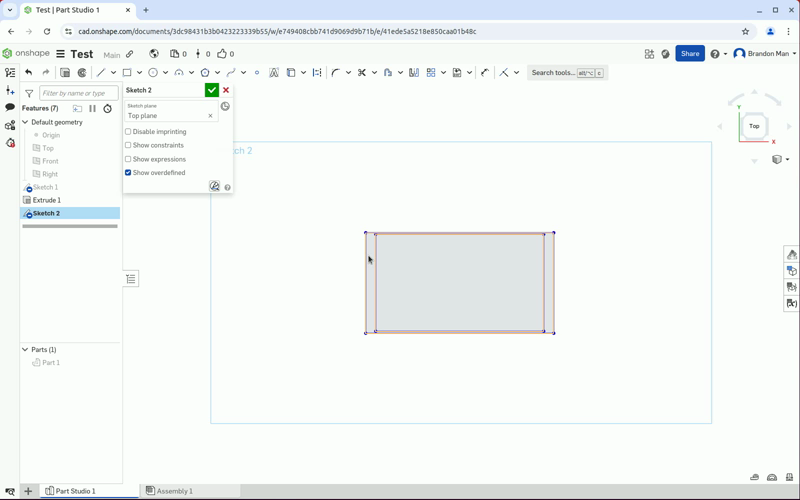
click(368, 255)
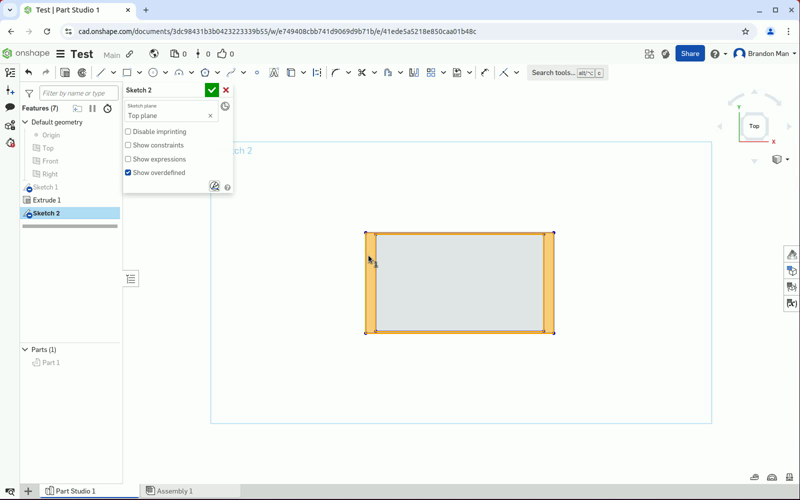
mouse_move(73, 352)
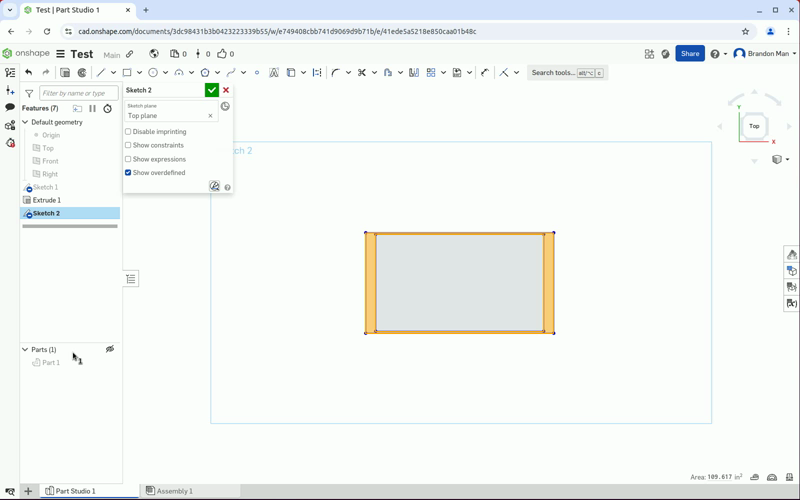
key(shift+y)
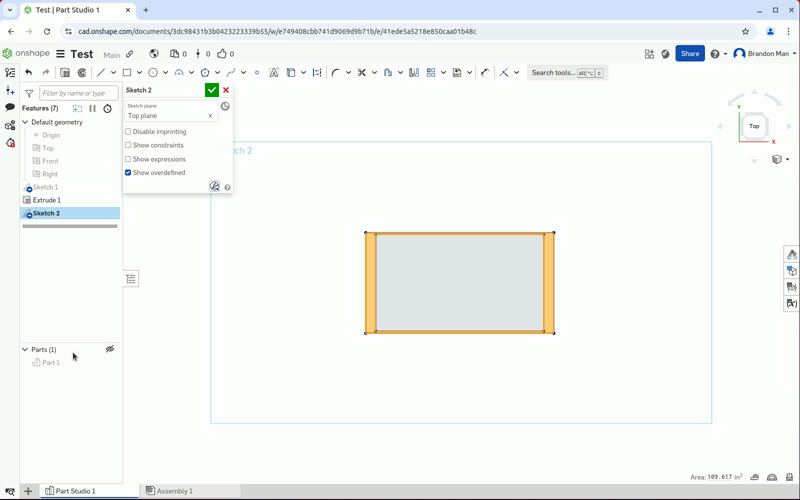
key(shift+e)
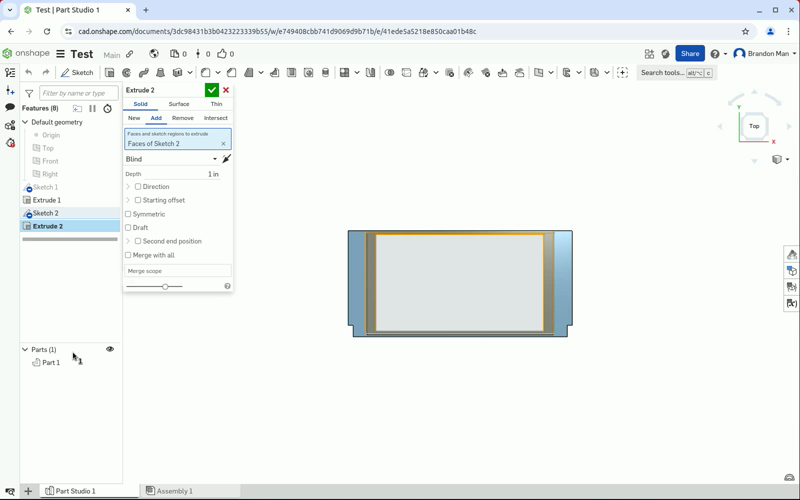
mouse_move(143, 106)
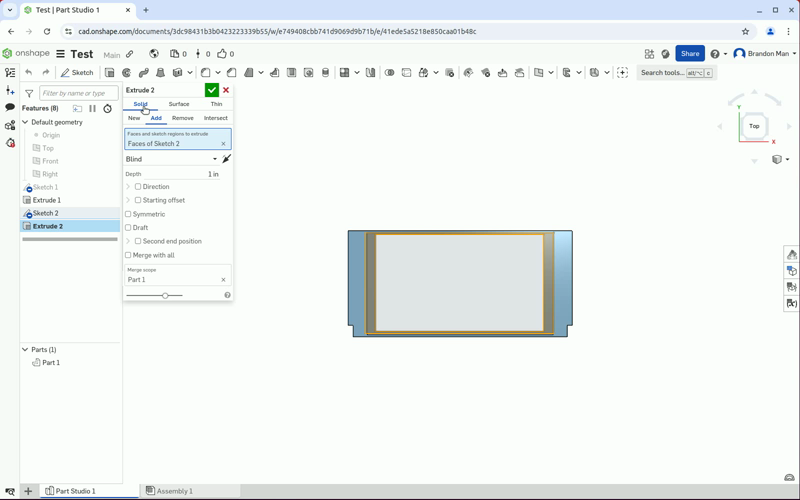
click(143, 106)
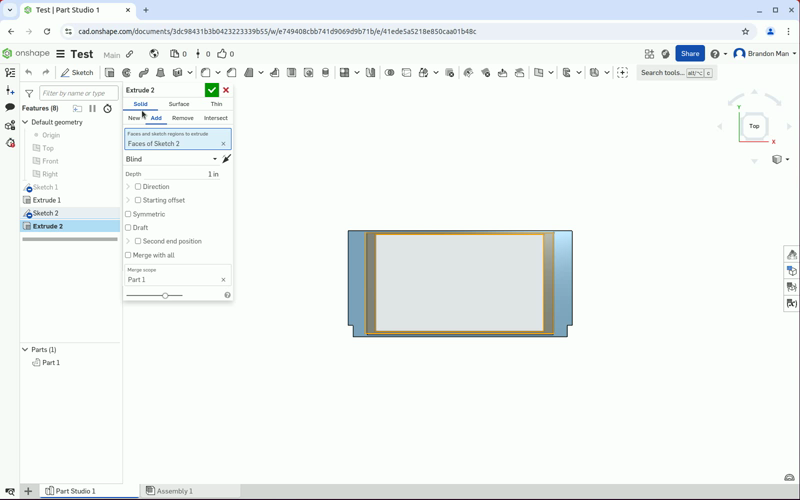
mouse_move(137, 120)
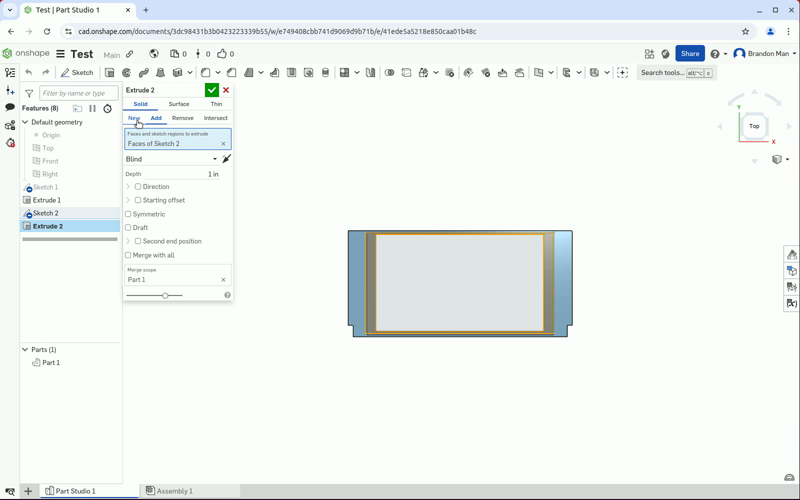
click(137, 120)
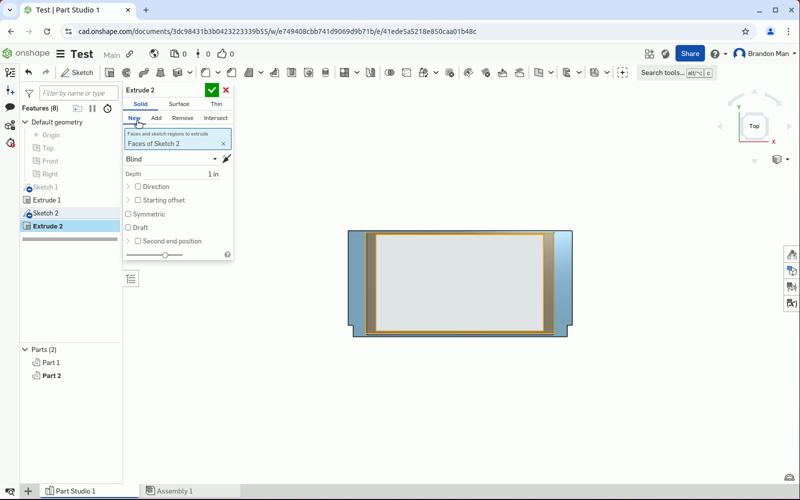
key(tab, 4)
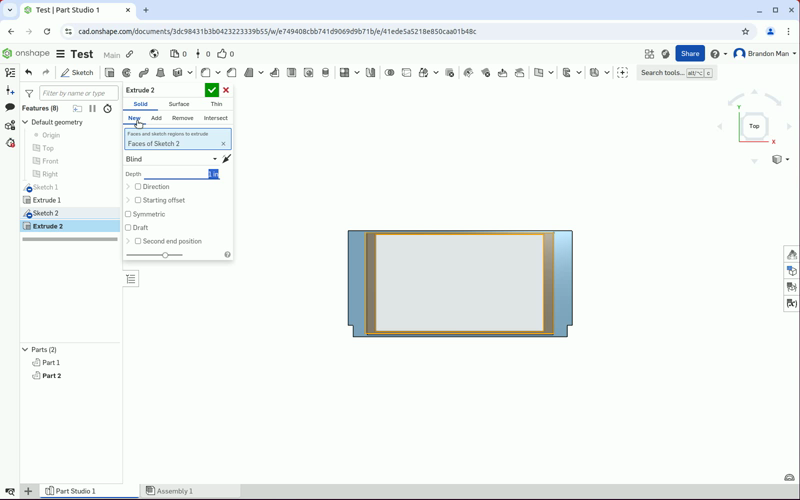
text(0.241)
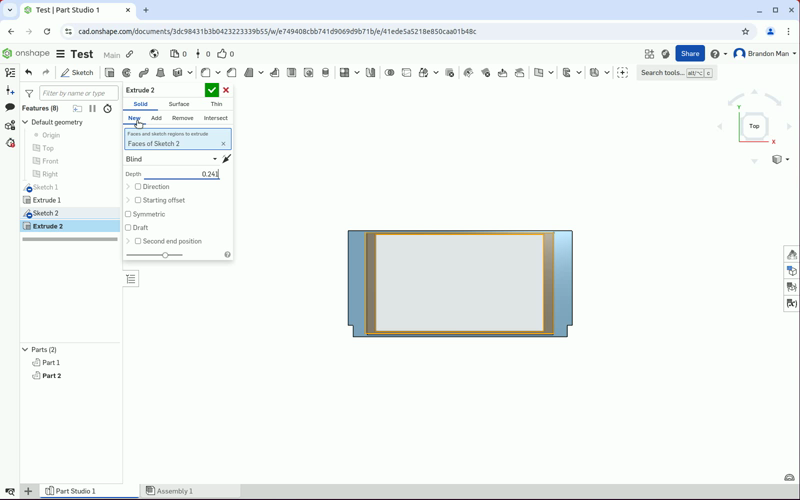
key(enter)
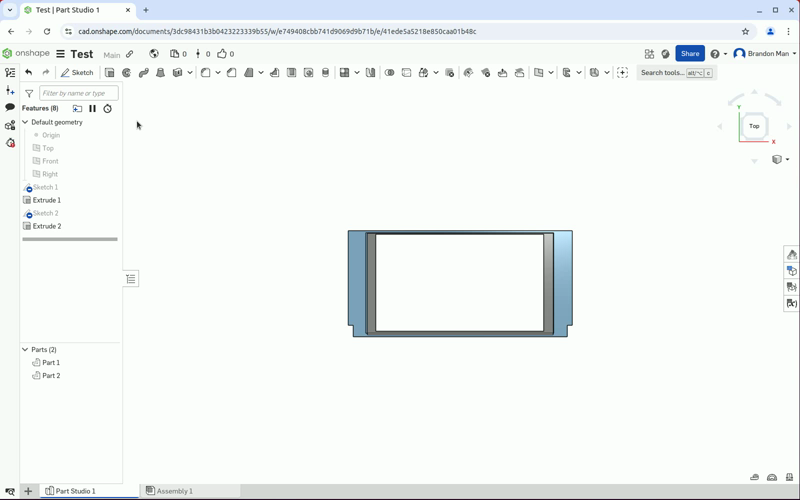
key(shift+h)
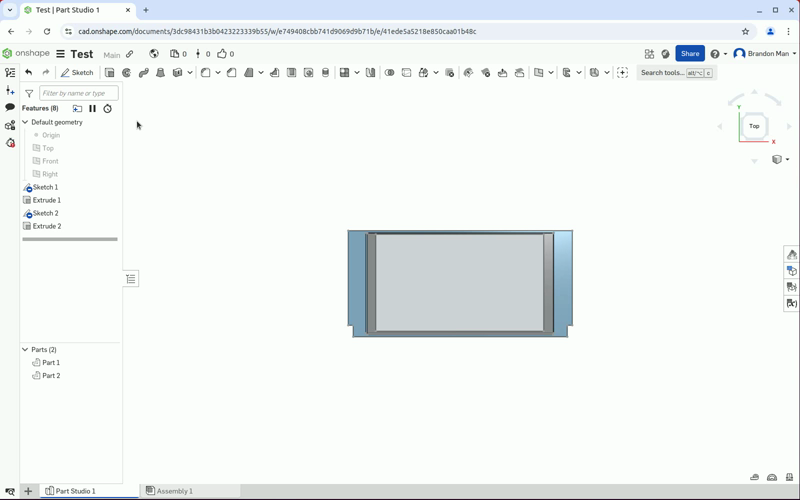
key(shift+h)
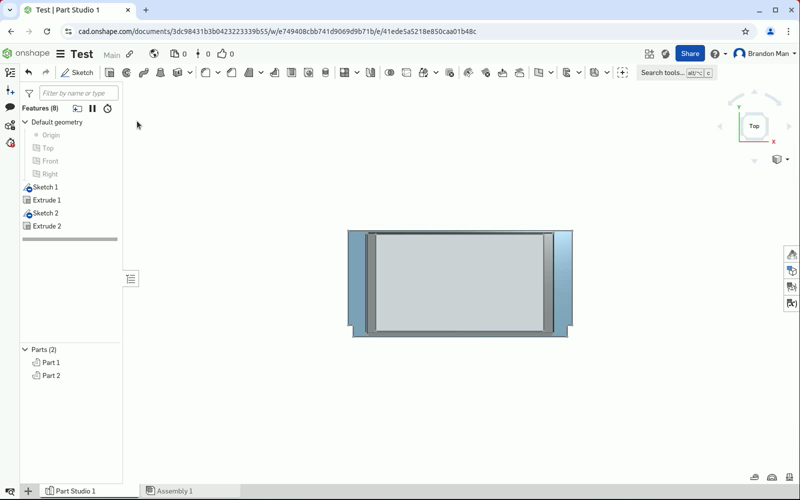
key(shift+7)
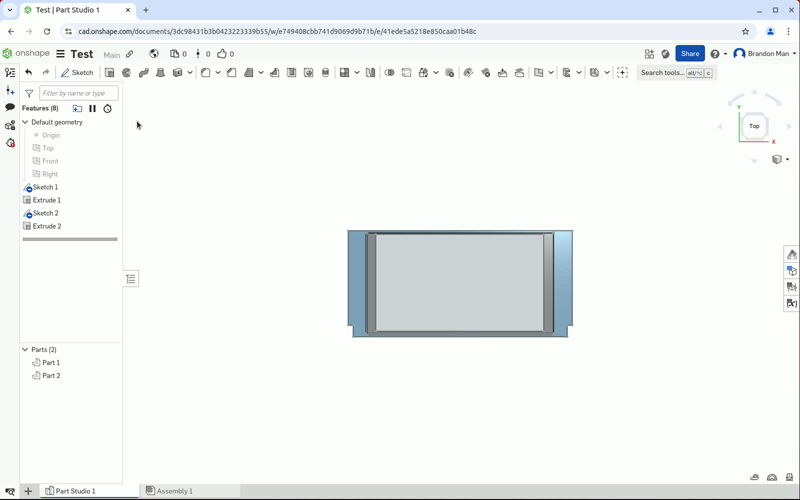
key(up, 3)
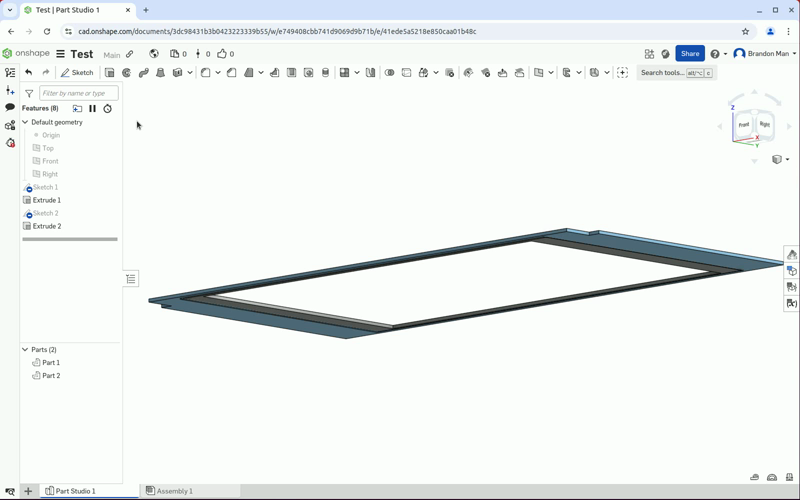
key(left, 3)
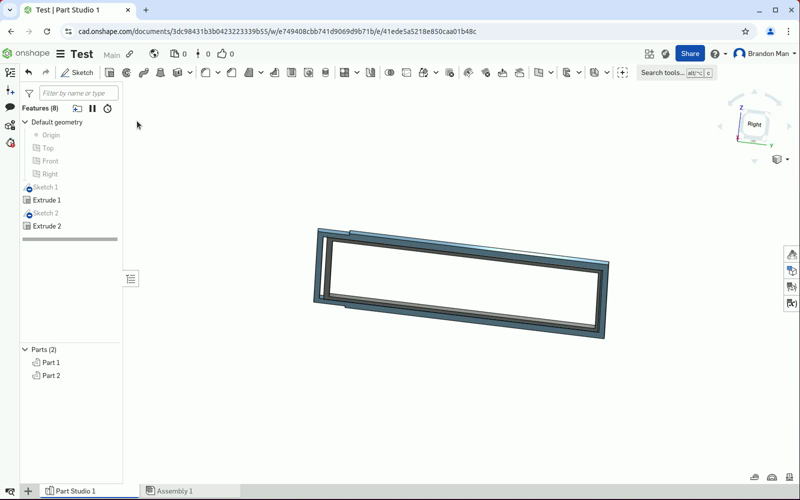
key(right, 3)
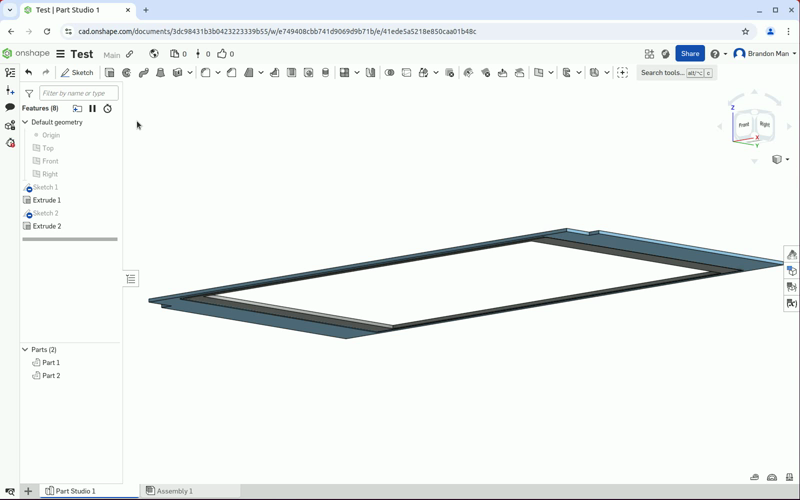
key(down, 3)
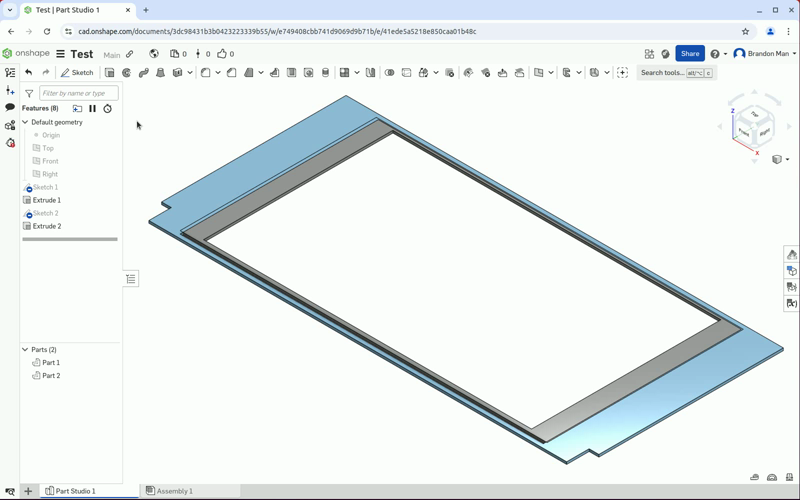
mouse_move(73, 189)
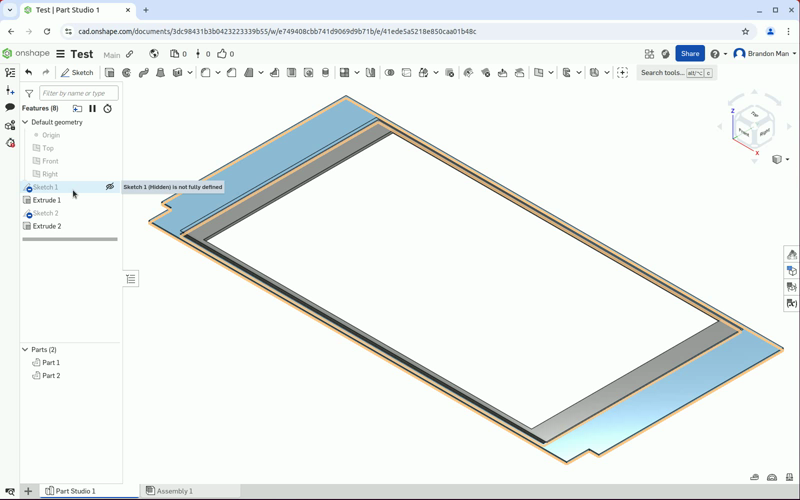
click(73, 189)